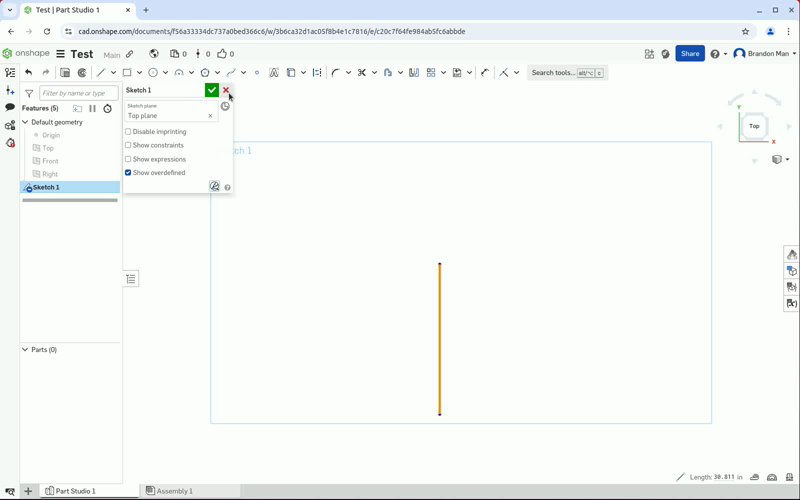
key(shift+h)
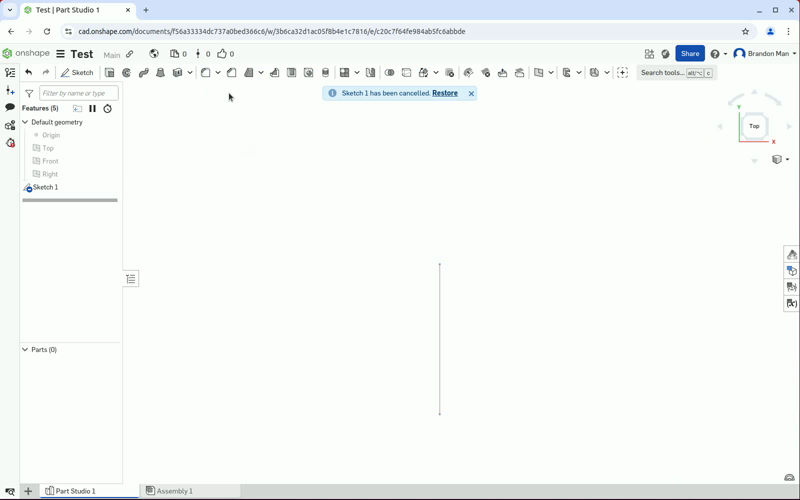
key(shift+s)
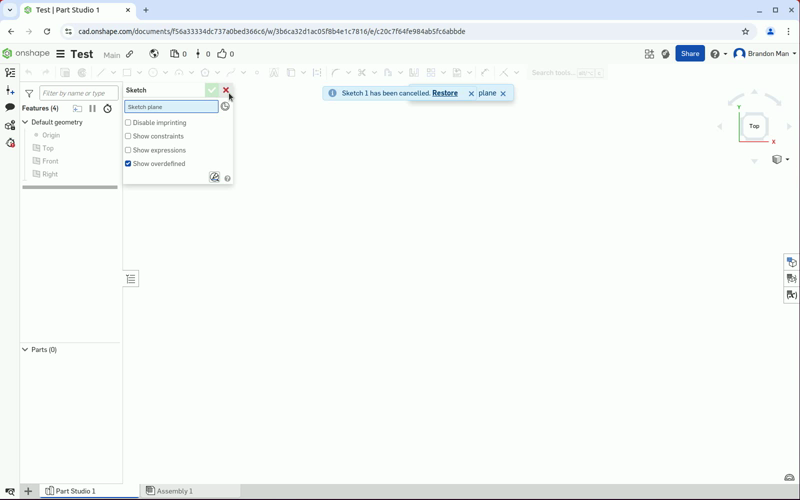
mouse_move(73, 150)
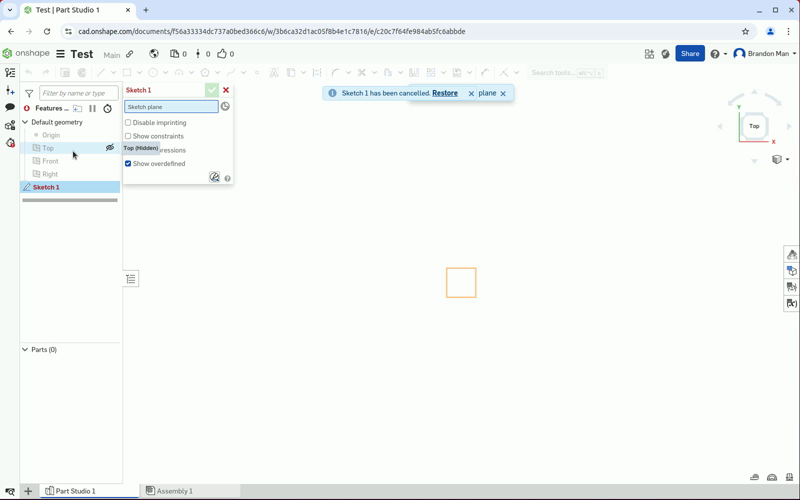
click(73, 150)
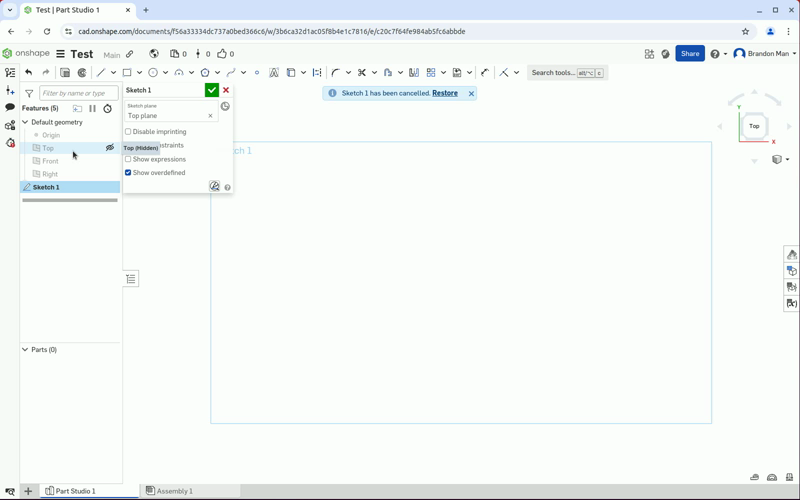
mouse_move(73, 352)
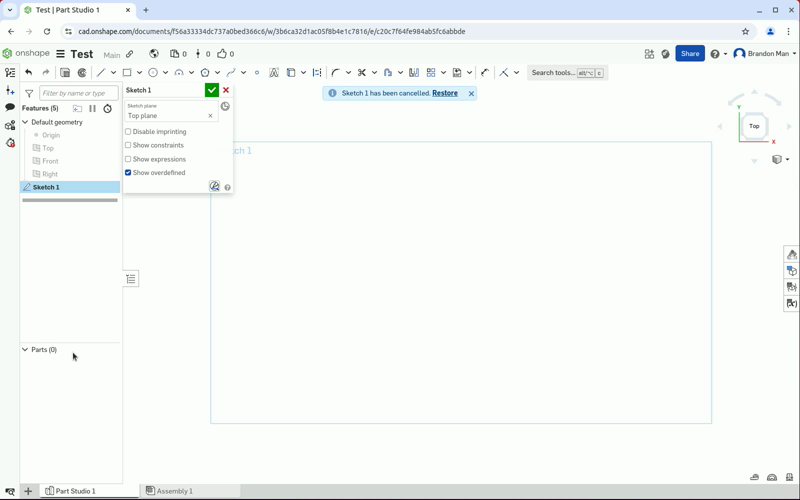
key(y)
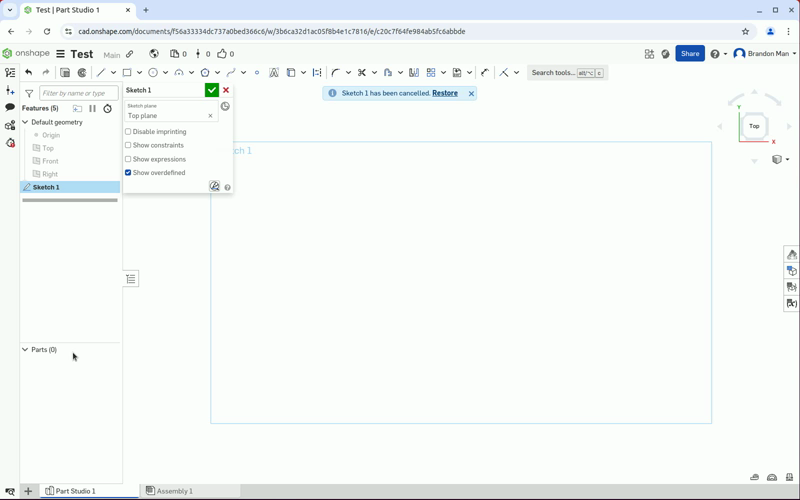
key(l)
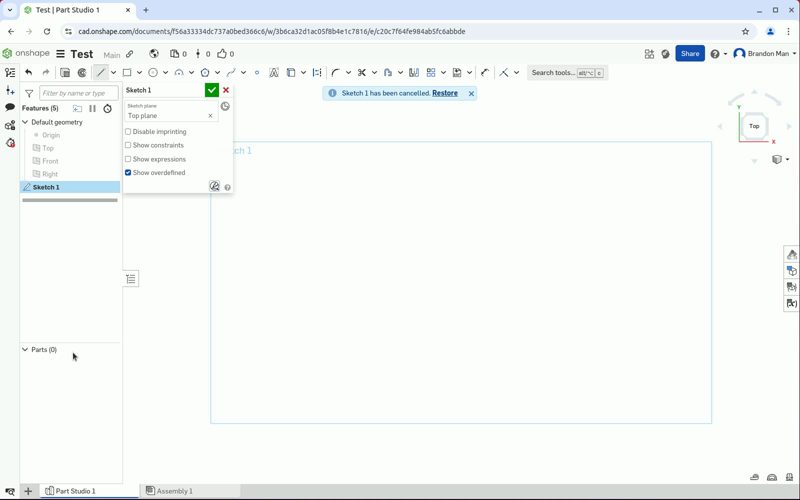
key_down(shift)
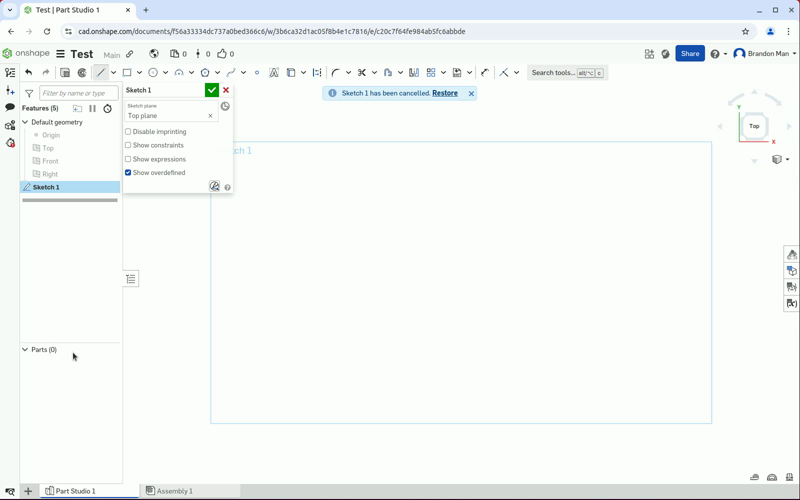
mouse_move(407, 347)
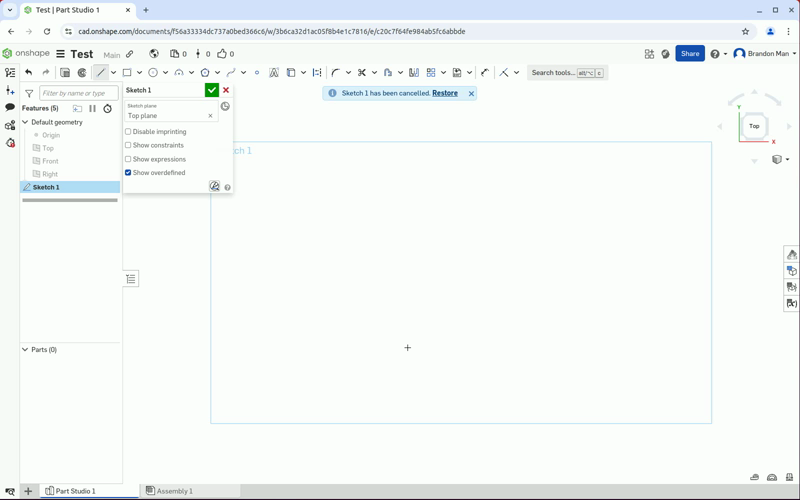
click(407, 347)
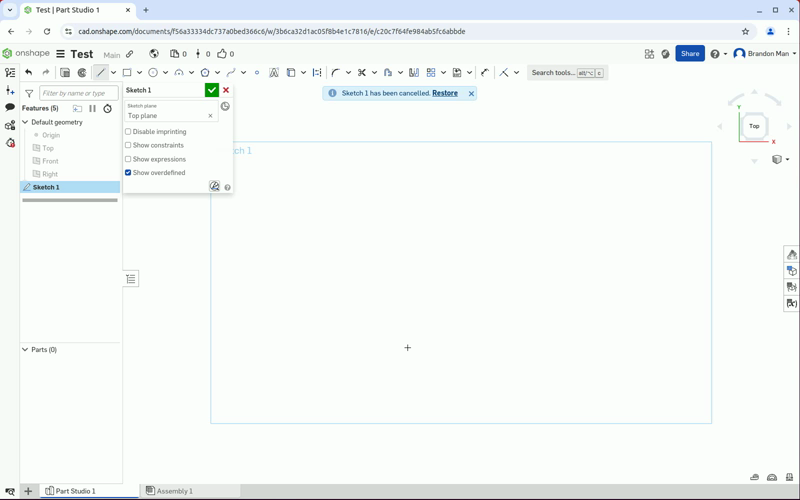
key_up(shift)
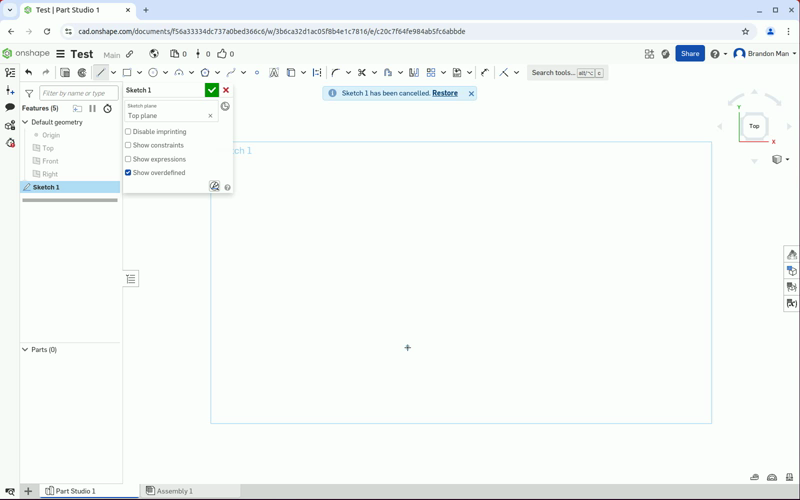
key_down(shift)
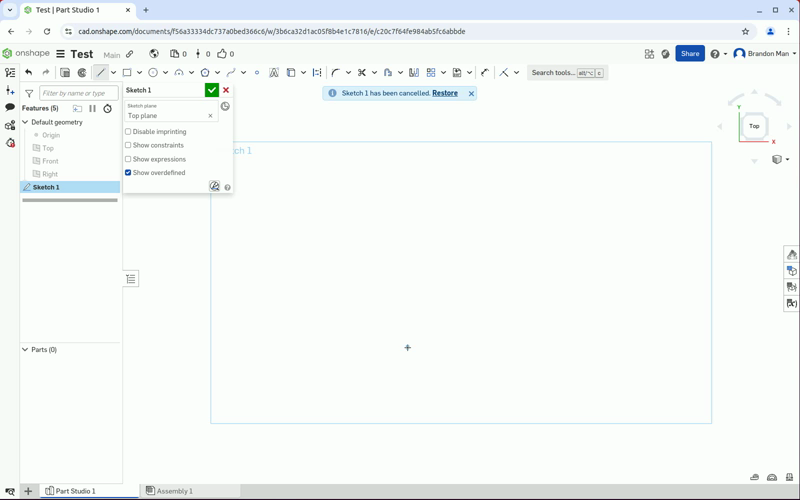
mouse_move(520, 347)
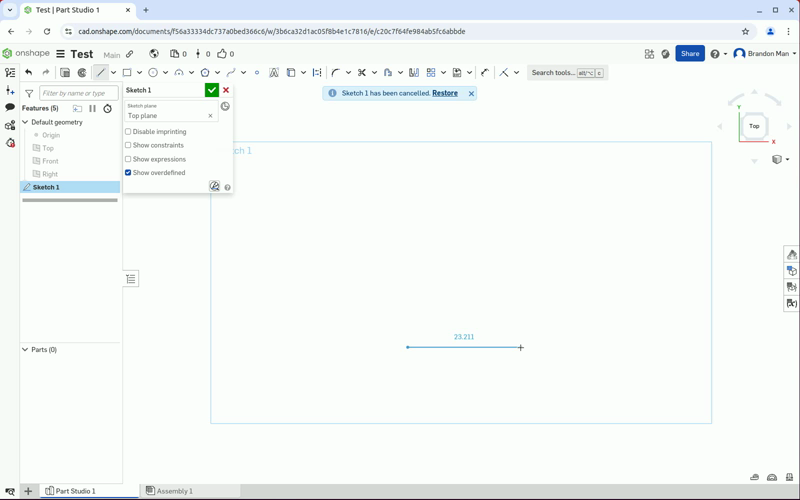
click(520, 347)
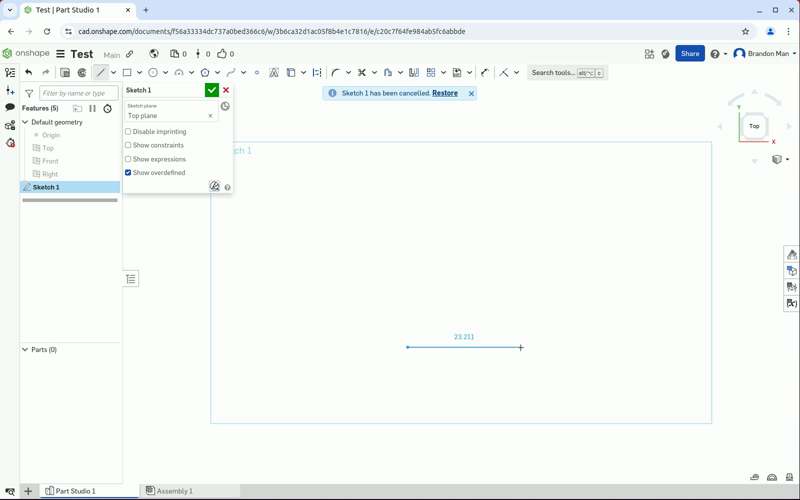
key_up(shift)
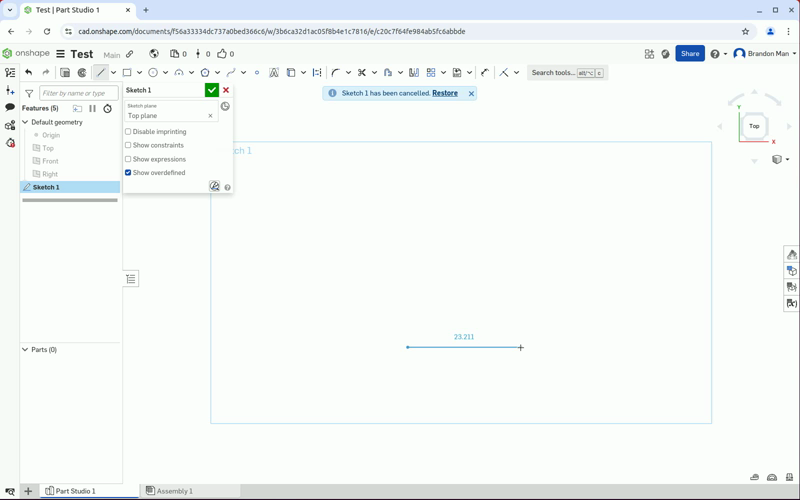
key_down(shift)
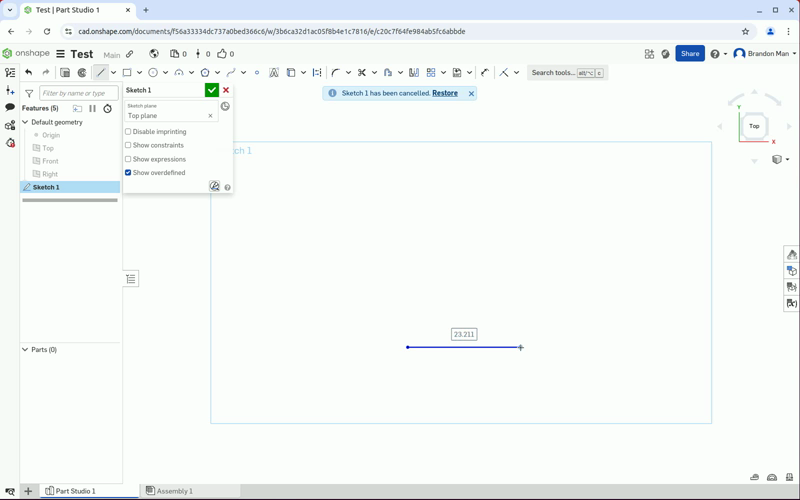
mouse_move(520, 234)
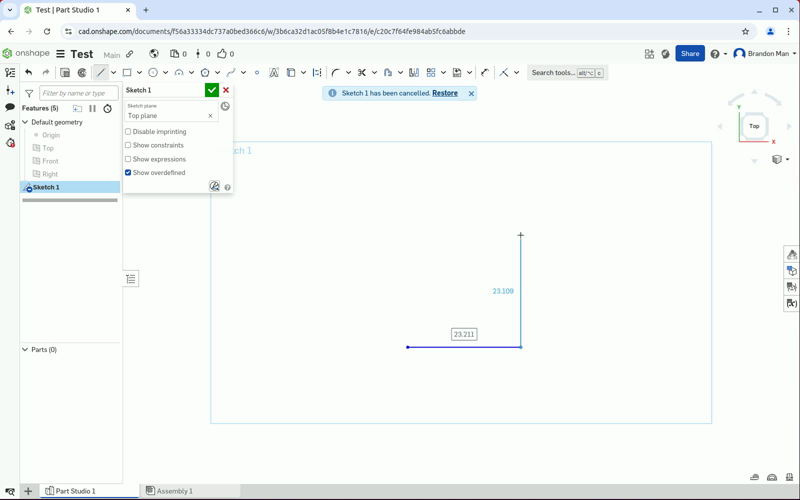
click(520, 234)
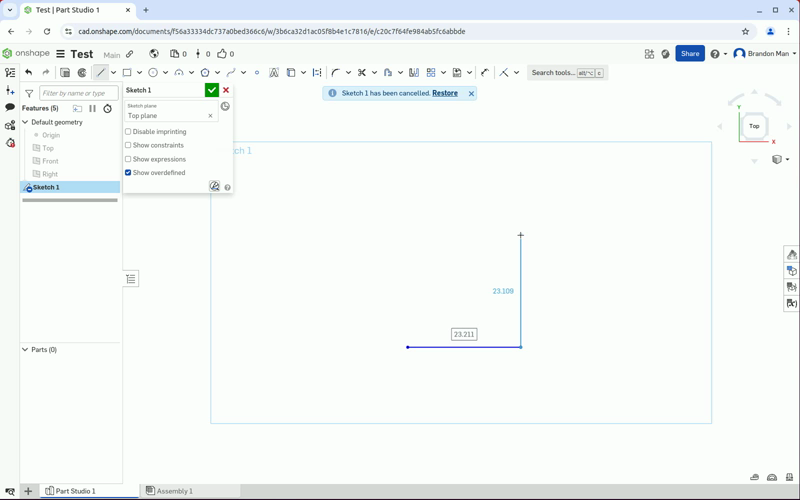
key_up(shift)
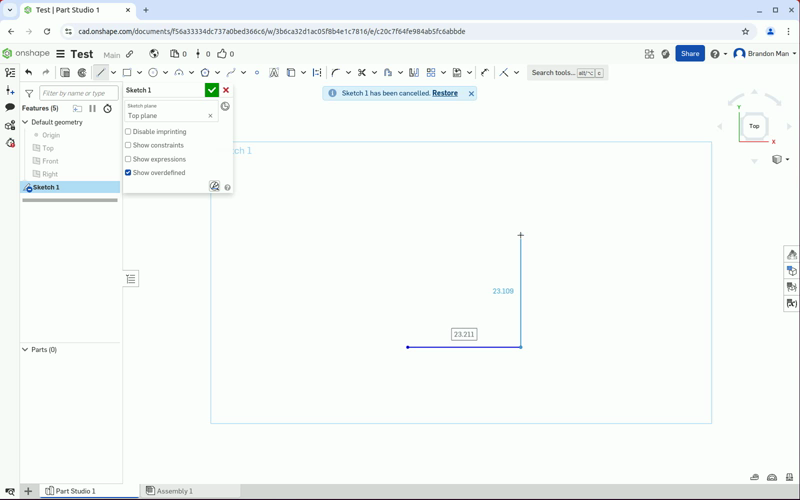
key_down(shift)
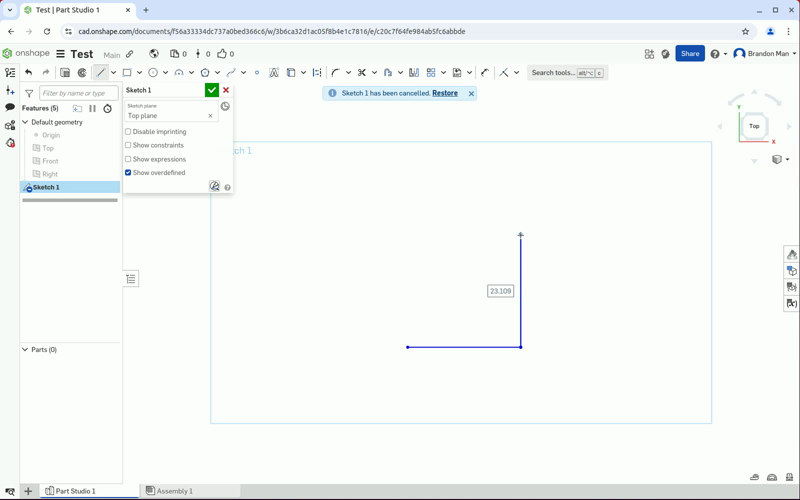
mouse_move(407, 234)
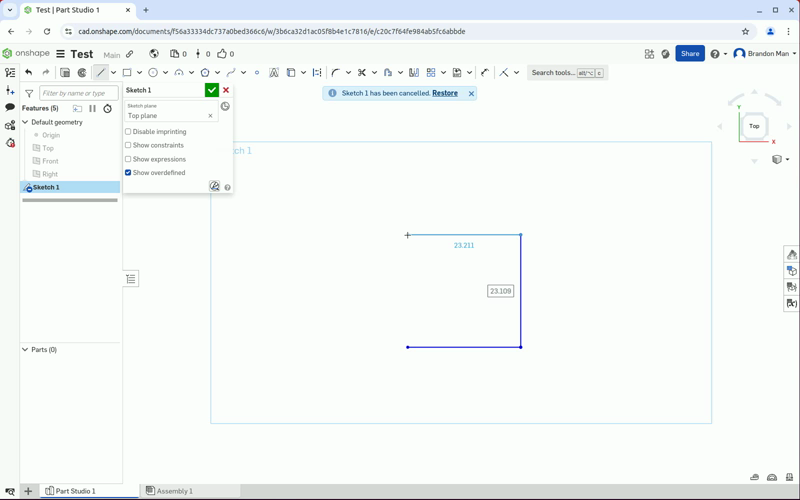
click(407, 234)
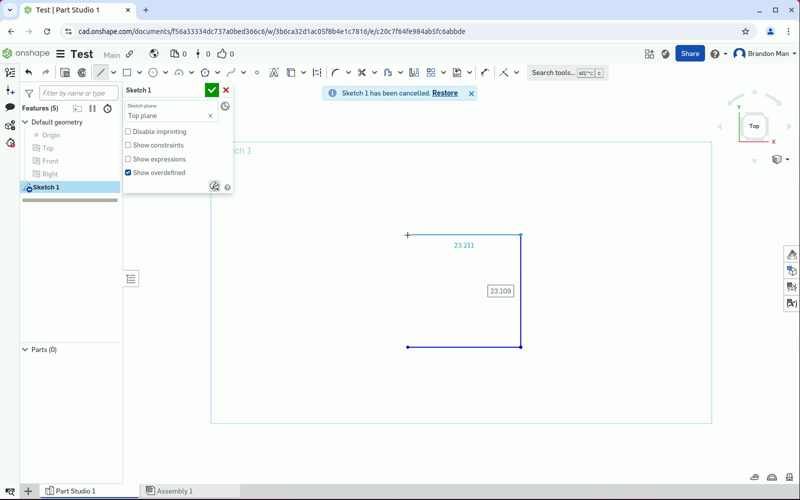
key_up(shift)
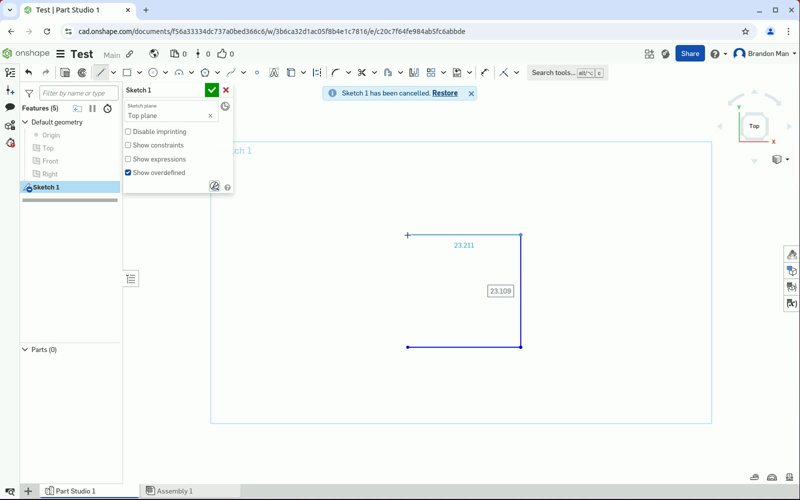
key_down(shift)
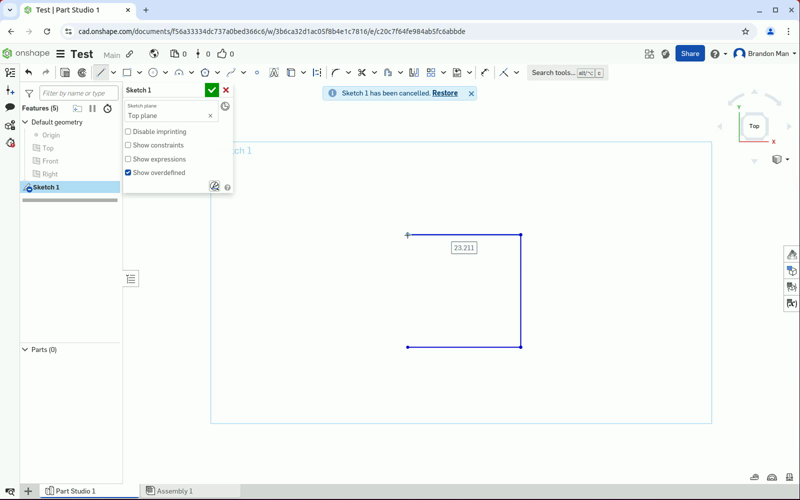
mouse_move(407, 347)
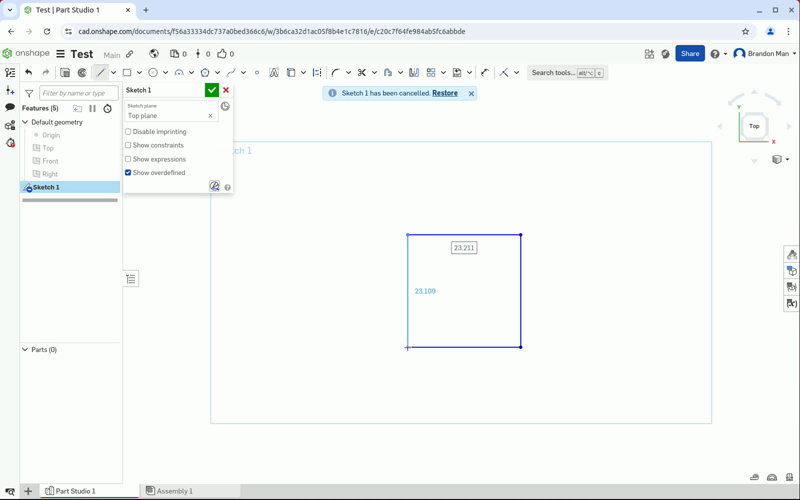
key_up(shift)
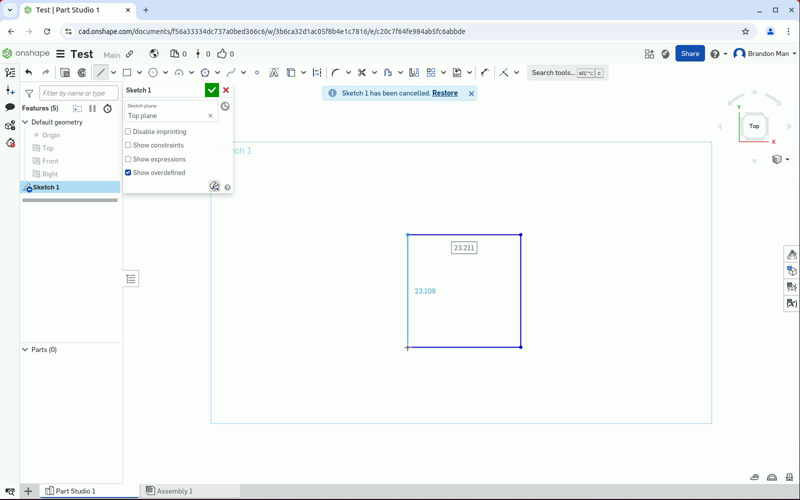
click(407, 347)
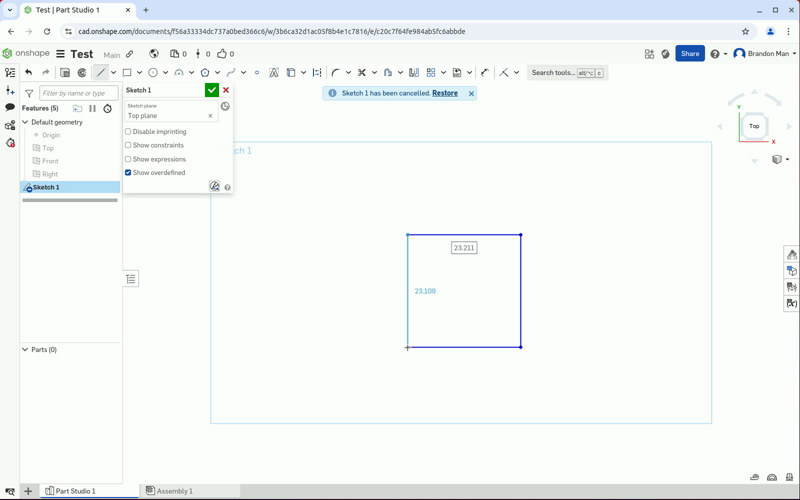
key(esc)
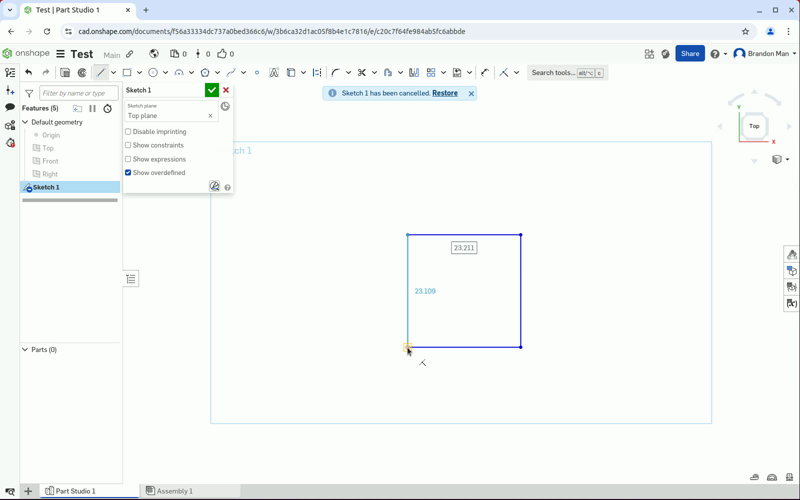
mouse_move(476, 311)
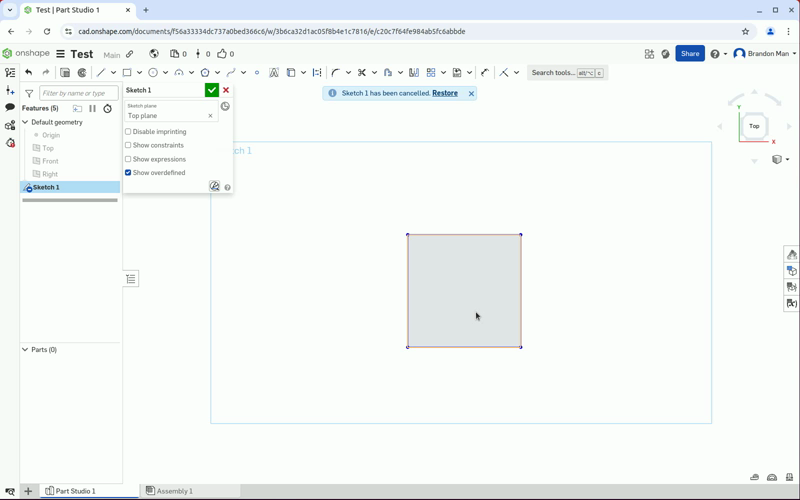
click(476, 311)
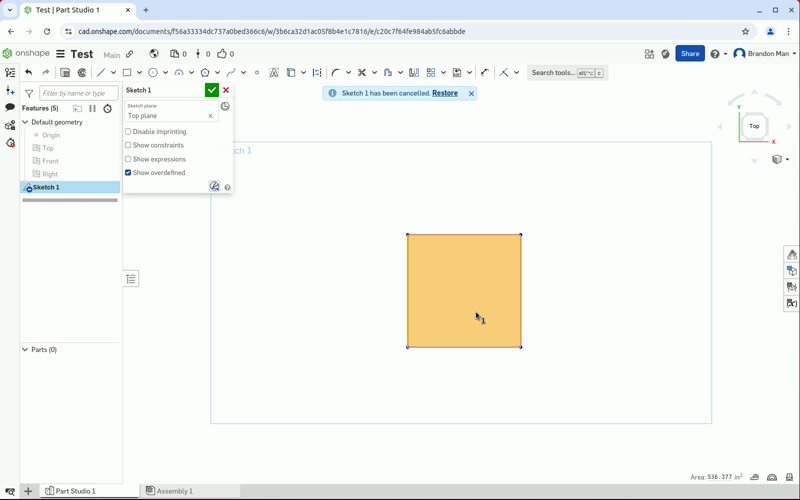
mouse_move(73, 352)
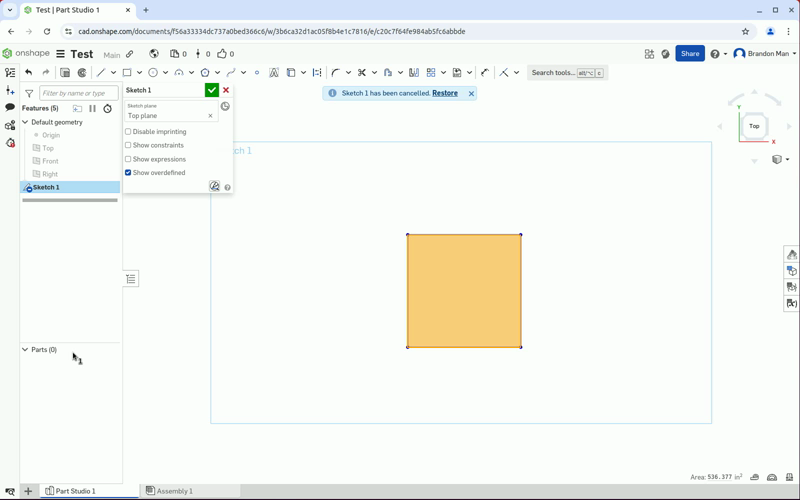
key(shift+y)
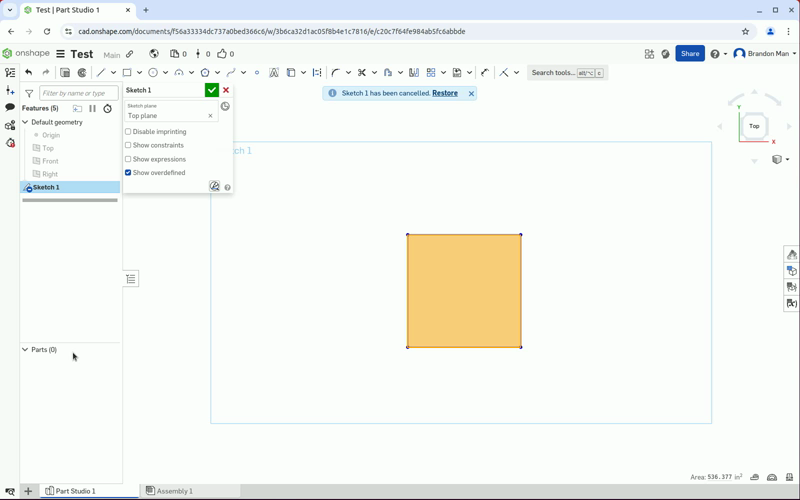
key(shift+e)
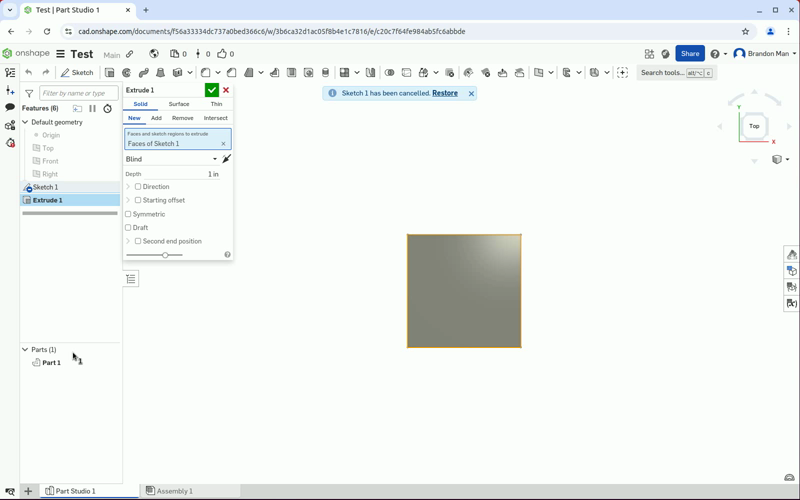
mouse_move(143, 106)
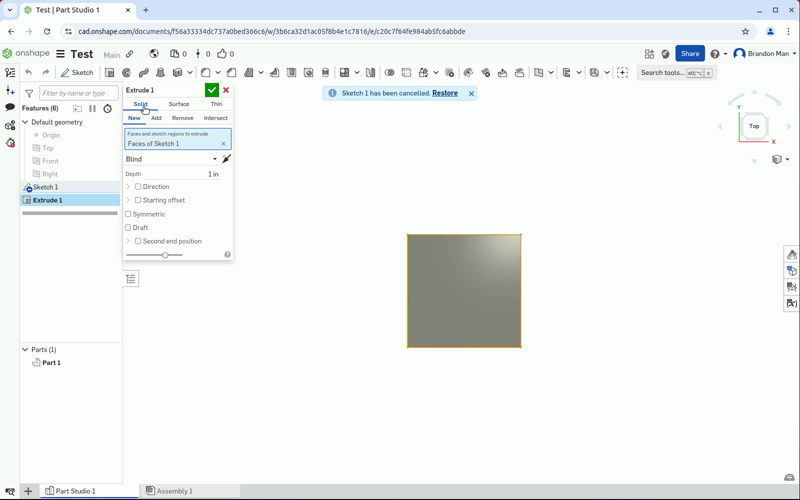
click(143, 106)
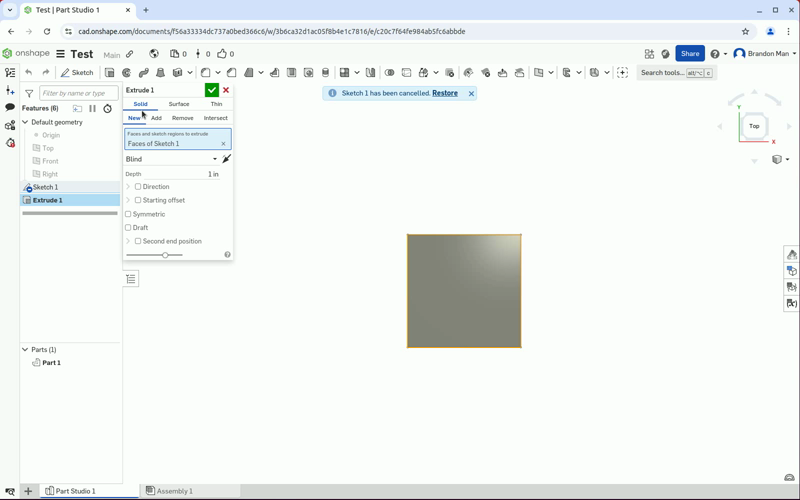
mouse_move(137, 120)
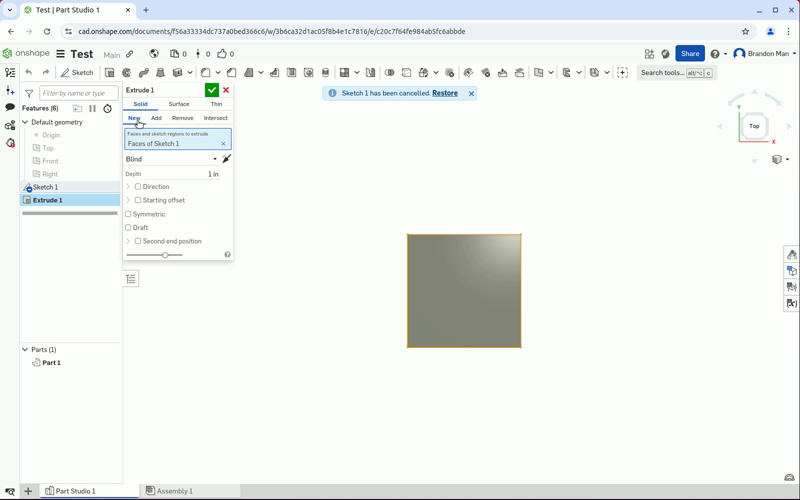
click(137, 120)
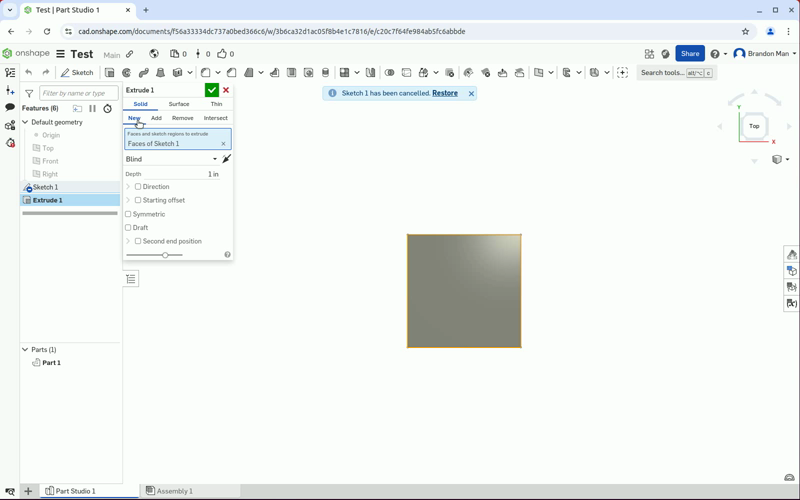
key(tab, 4)
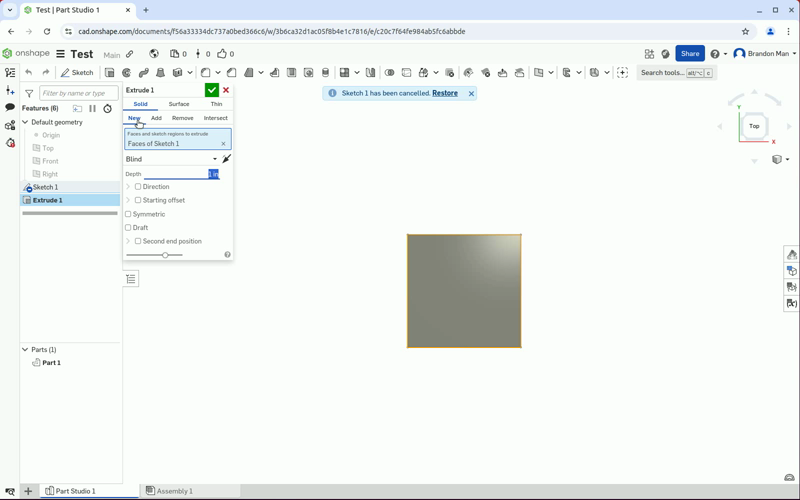
text(5.777)
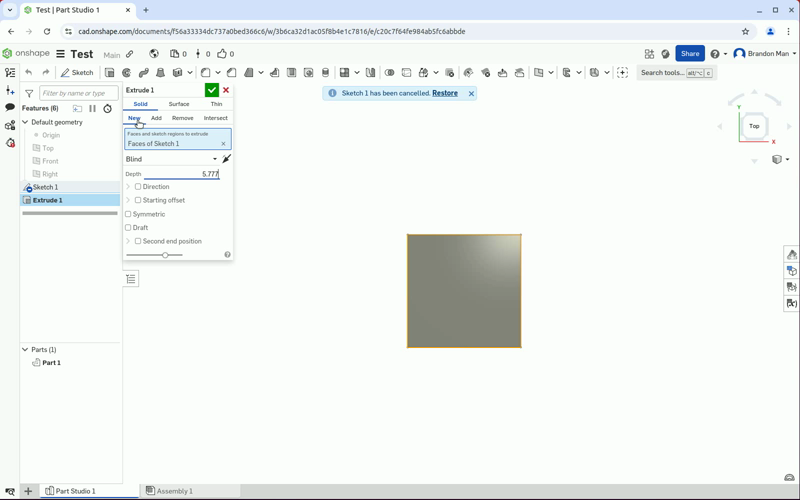
key(enter)
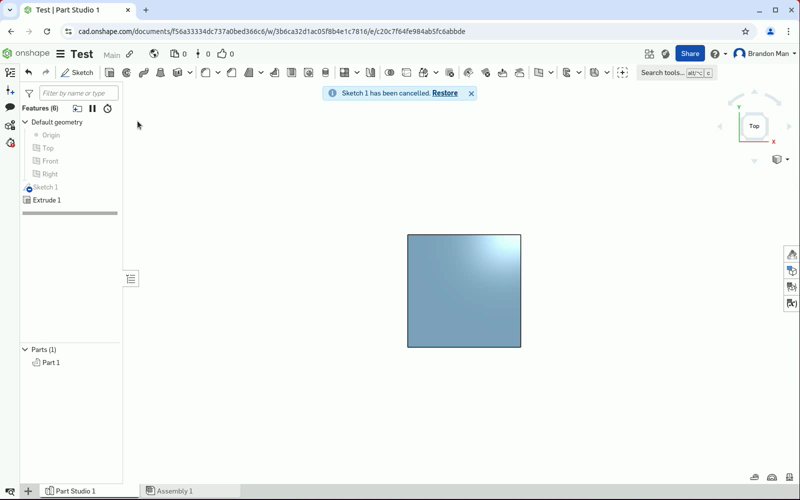
key(shift+h)
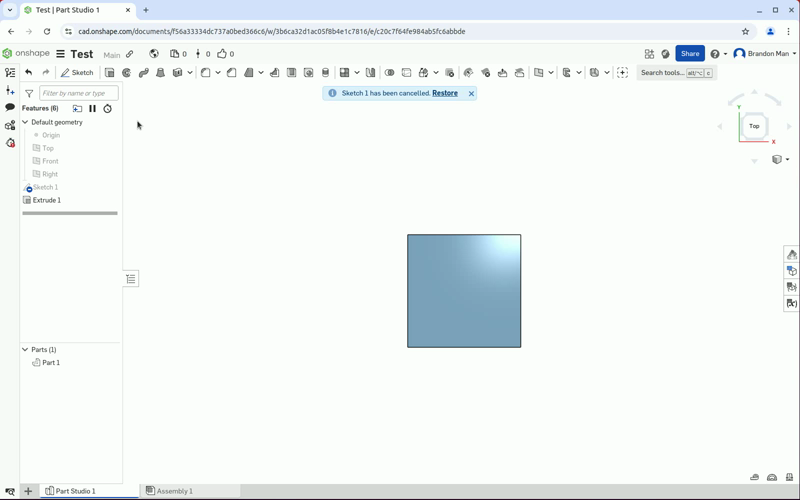
key(shift+h)
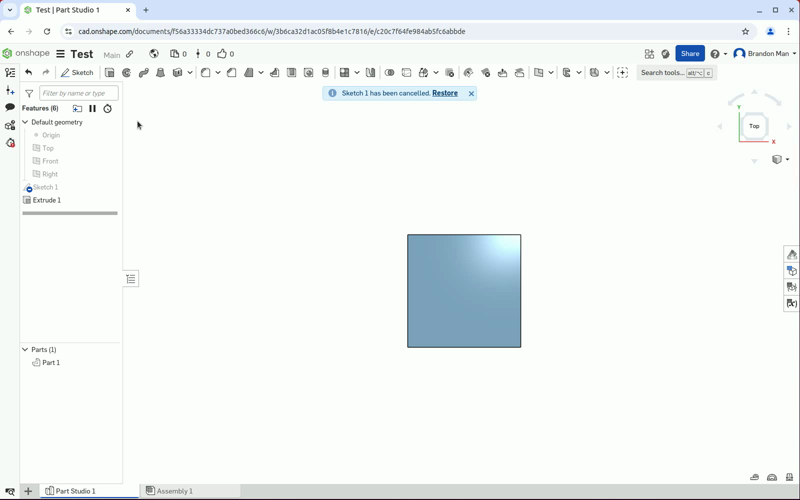
mouse_move(73, 189)
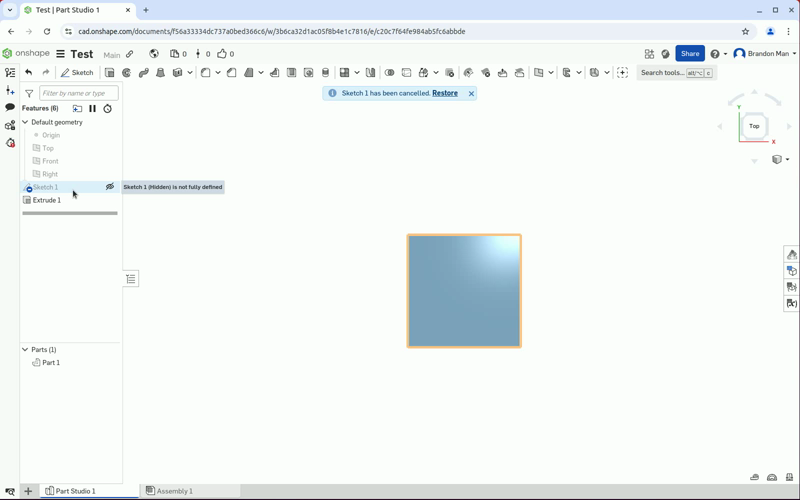
click(73, 189)
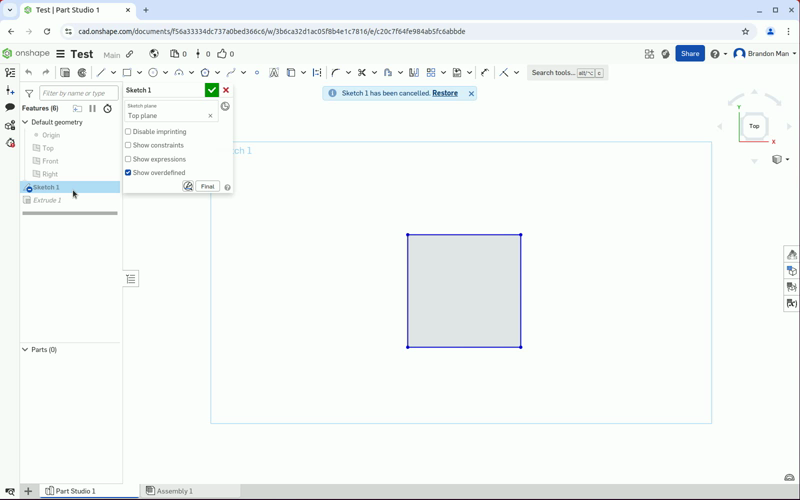
mouse_move(229, 92)
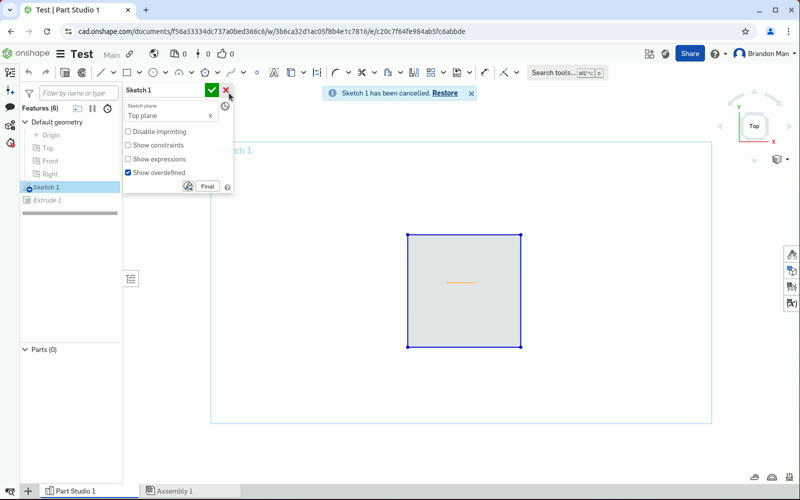
click(229, 92)
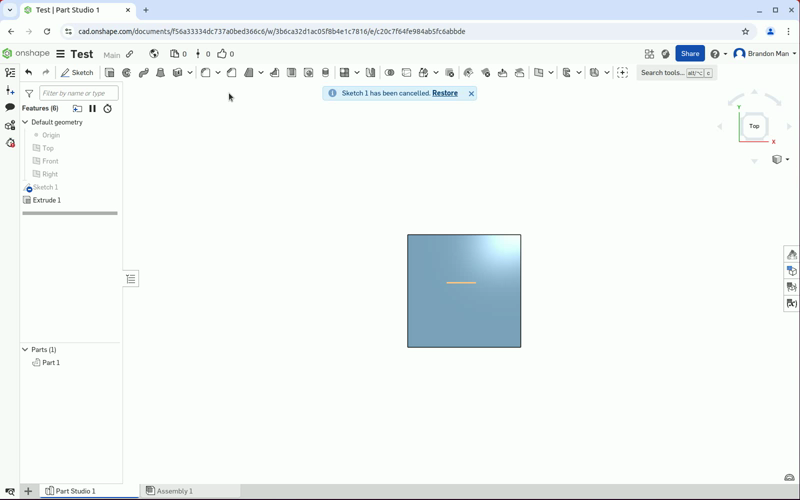
mouse_move(541, 75)
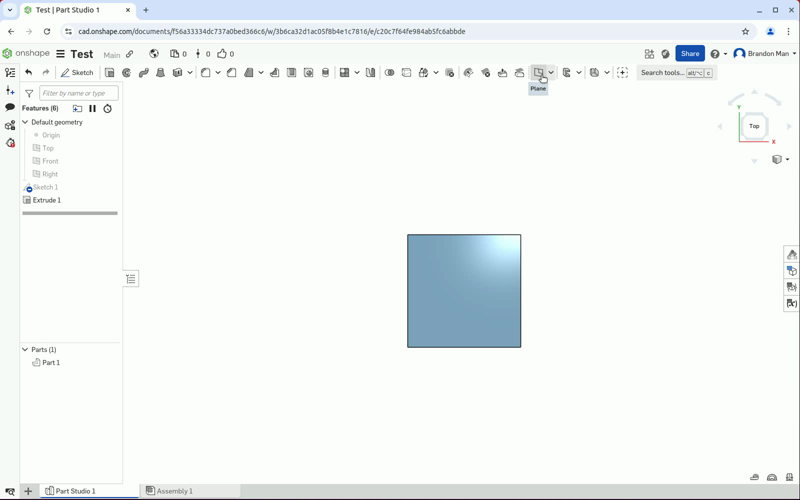
click(541, 75)
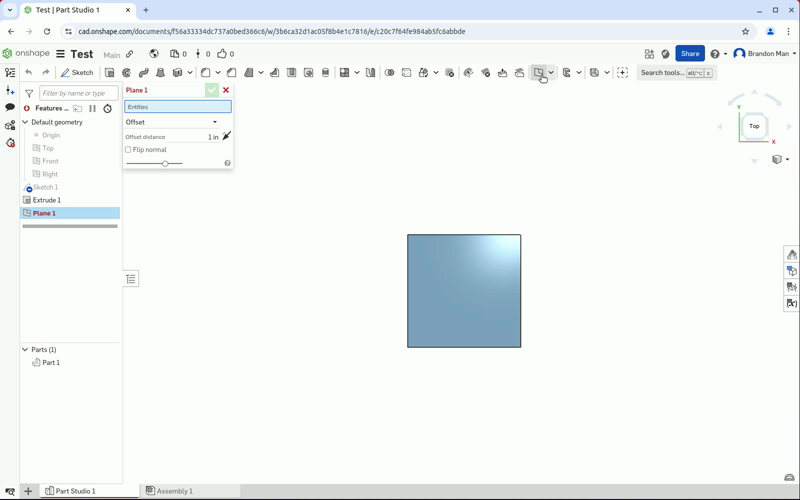
mouse_move(73, 150)
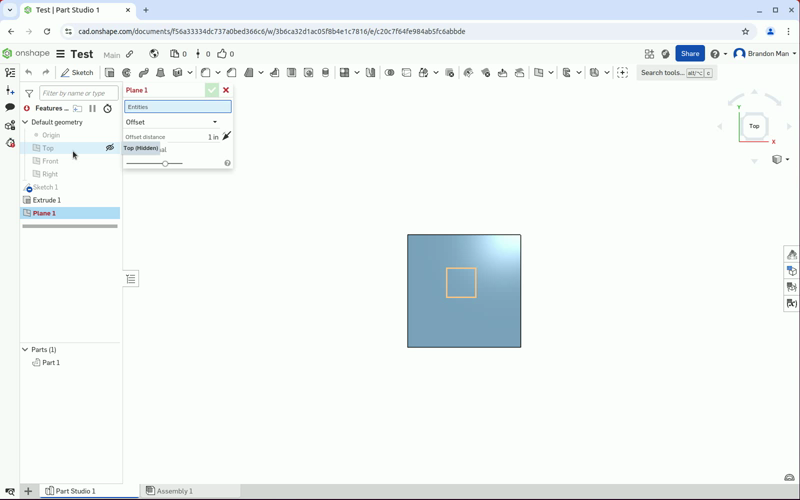
click(73, 150)
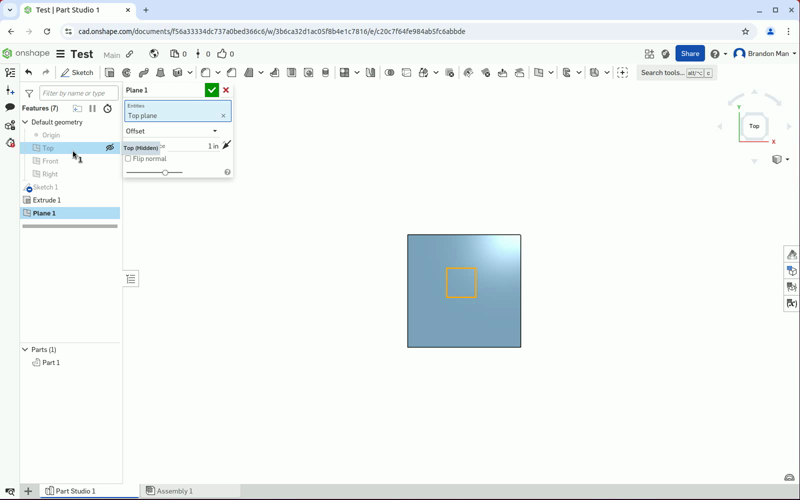
key(tab, 2)
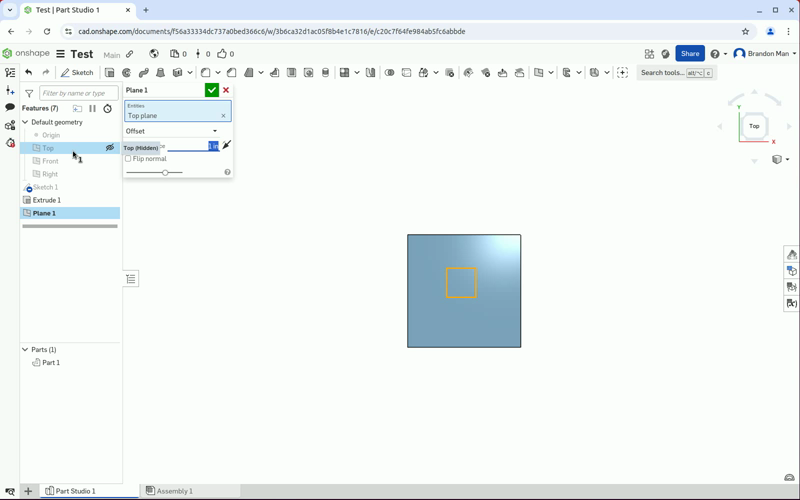
text(5.792)
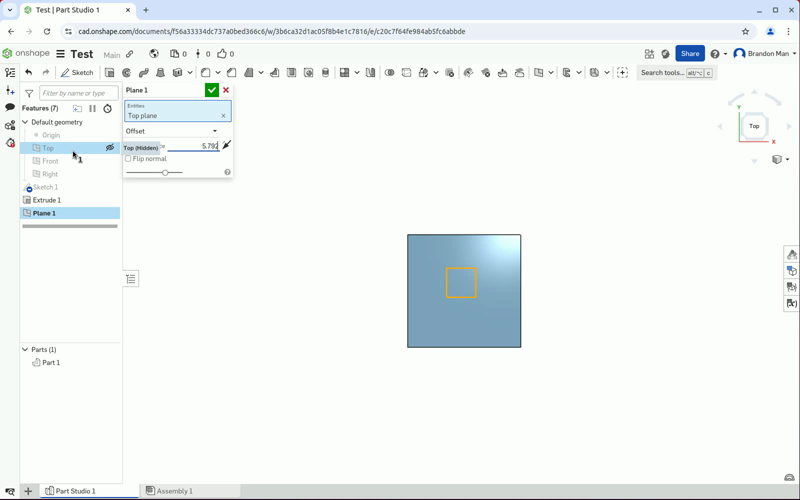
key(enter, 2)
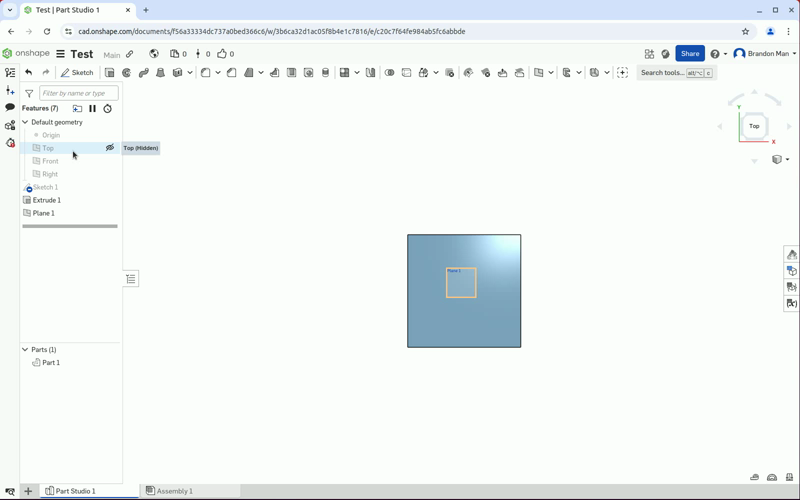
key(shift+s)
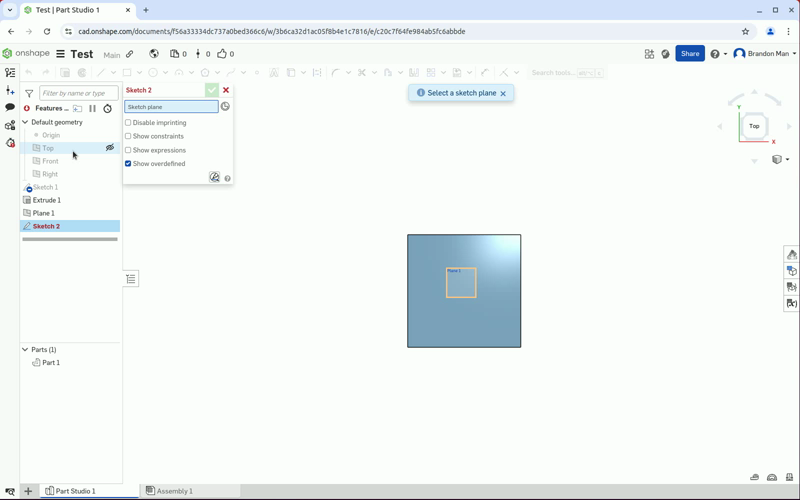
mouse_move(73, 215)
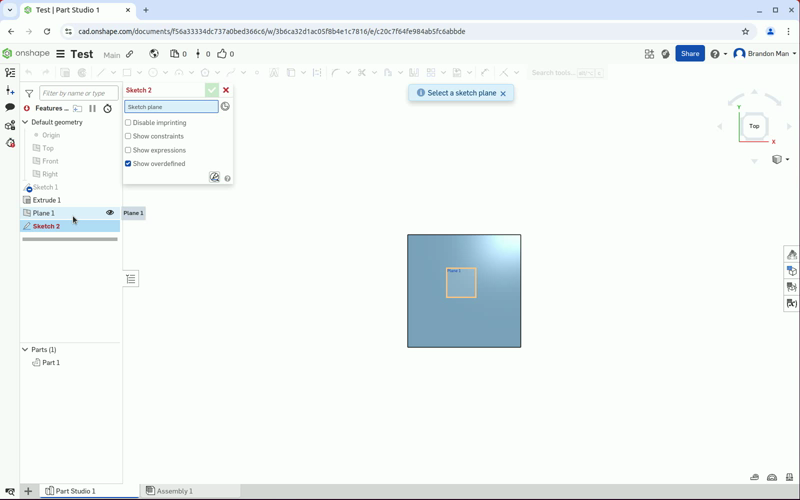
click(73, 215)
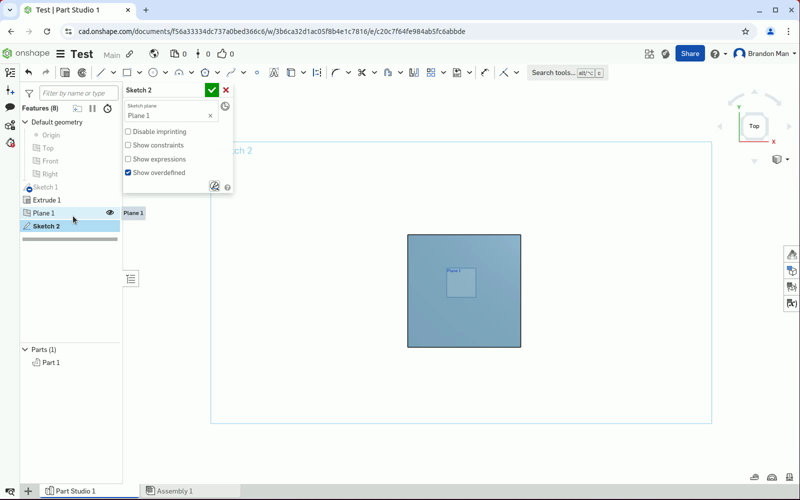
mouse_move(73, 352)
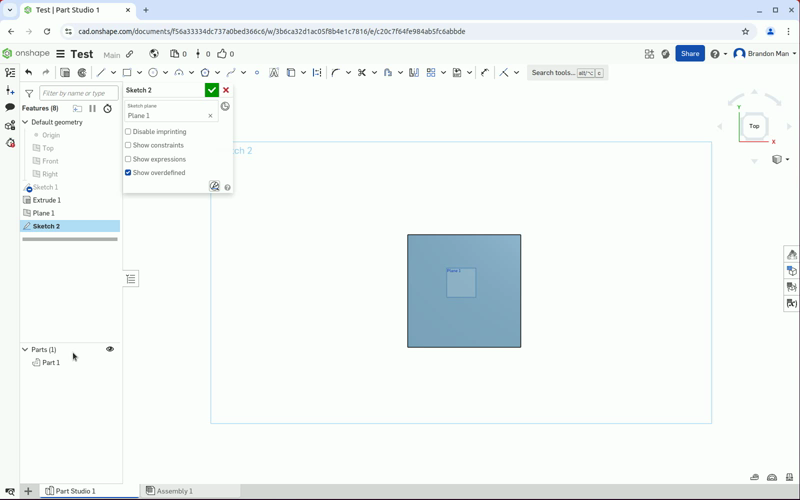
key(y)
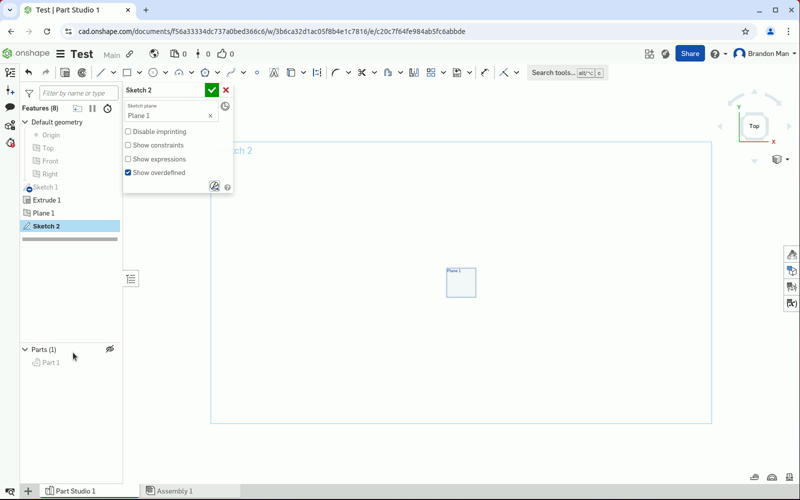
key(l)
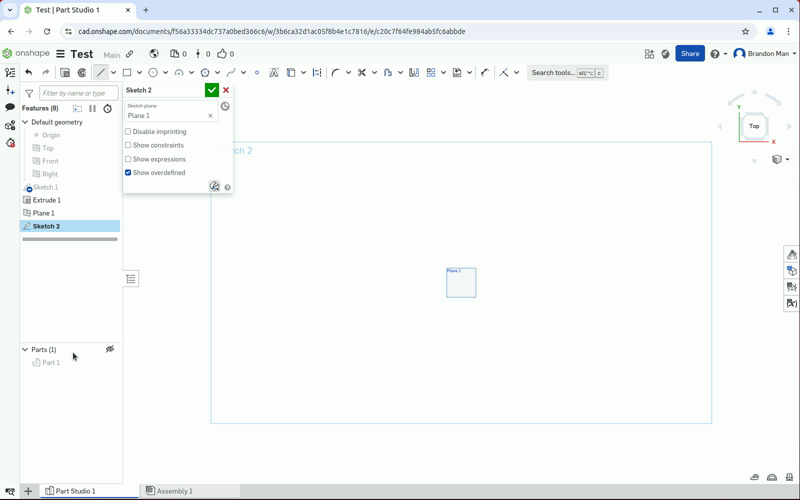
key_down(shift)
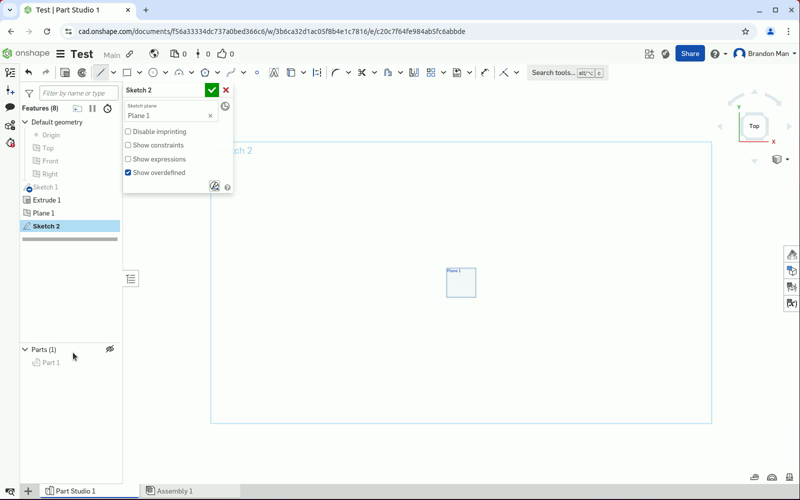
mouse_move(407, 262)
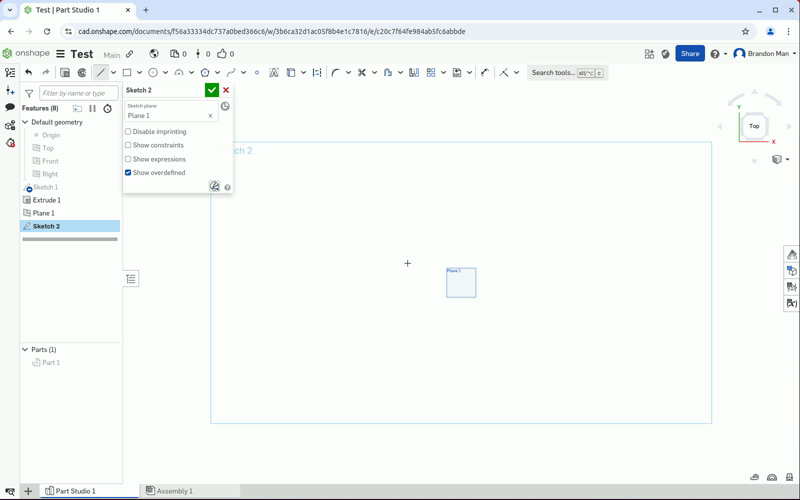
click(407, 262)
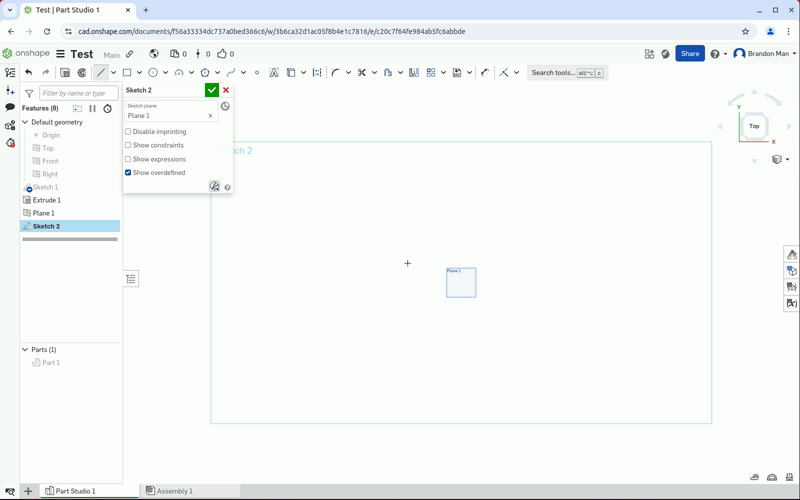
key_up(shift)
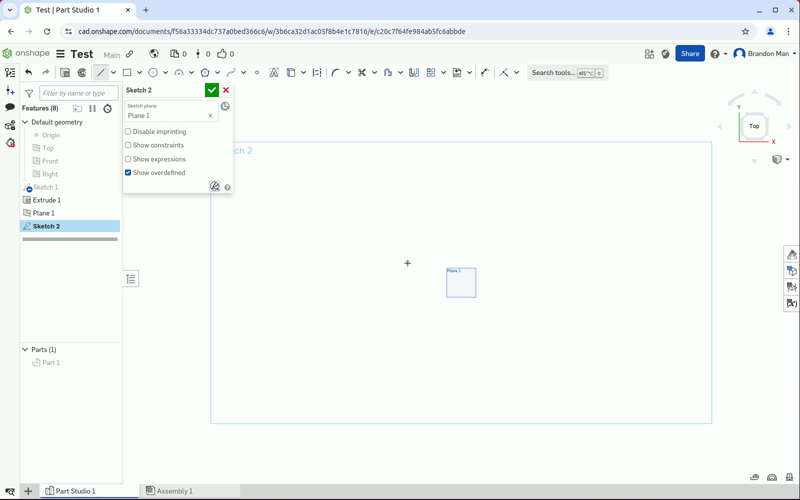
key_down(shift)
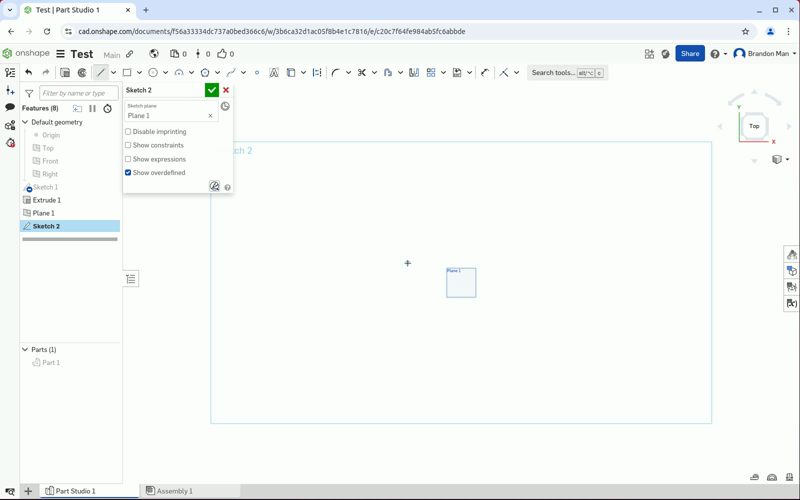
mouse_move(520, 262)
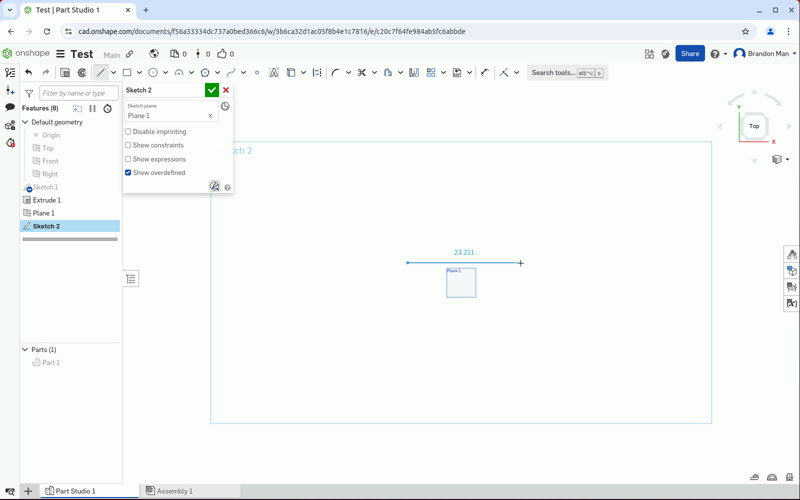
click(520, 262)
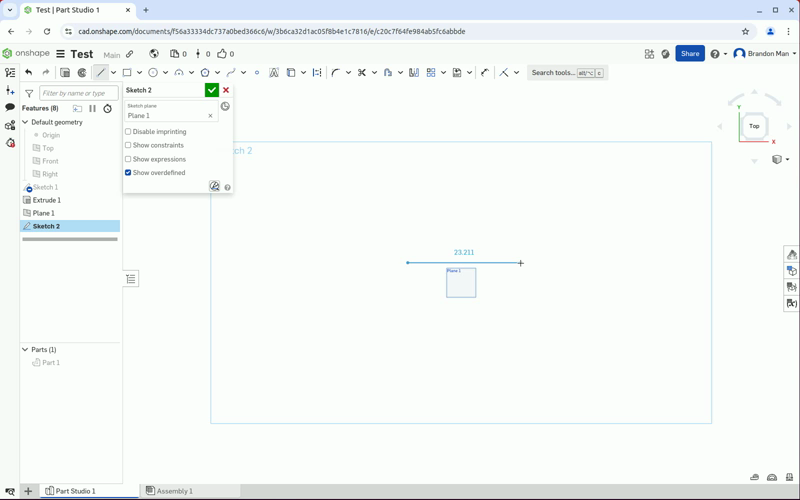
key_up(shift)
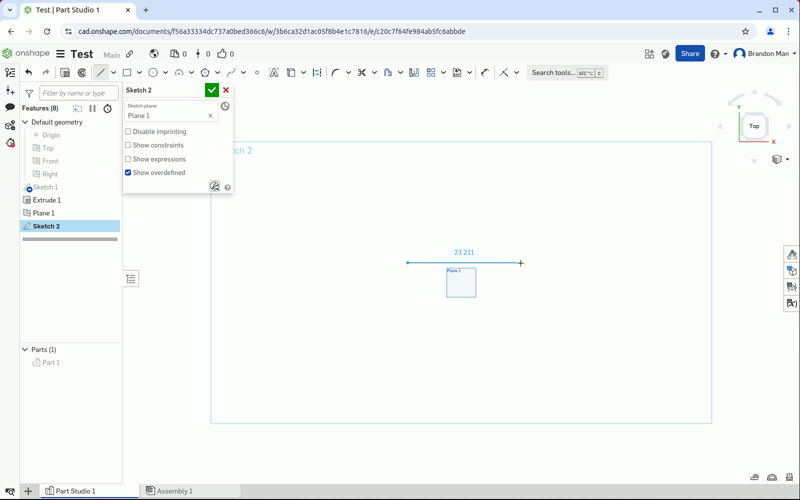
key_down(shift)
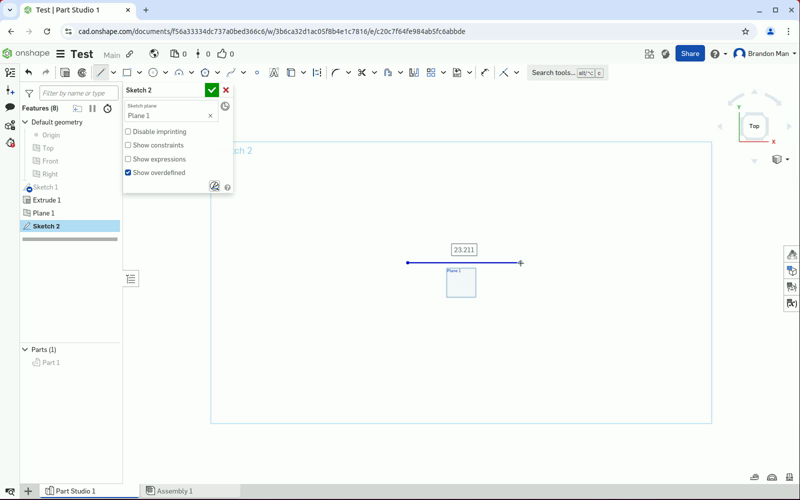
mouse_move(550, 262)
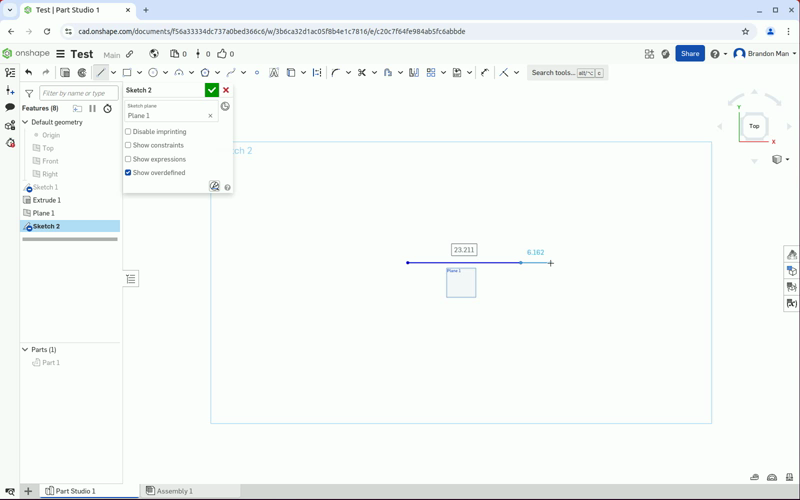
mouse_move(520, 234)
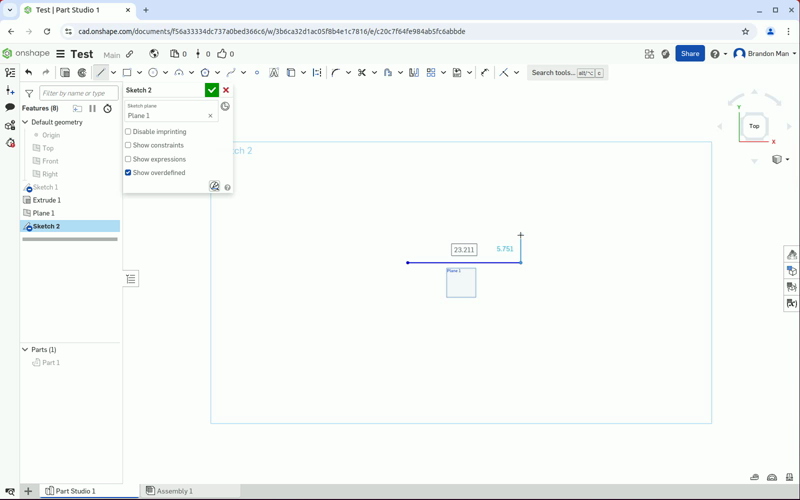
click(520, 234)
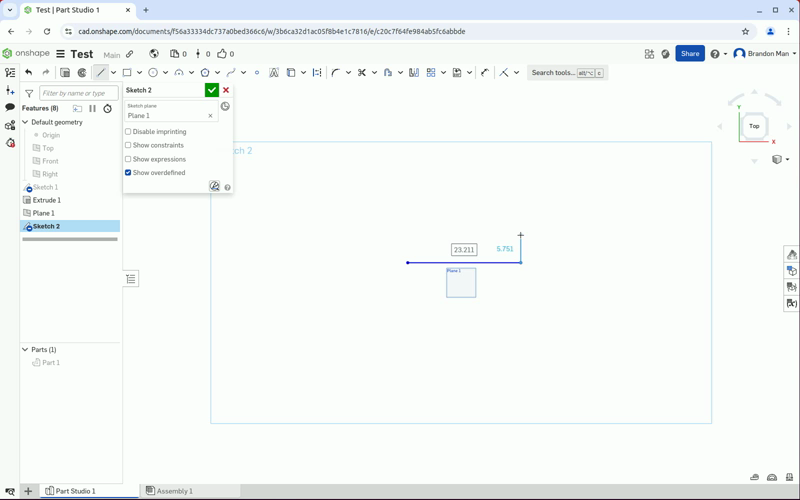
key_up(shift)
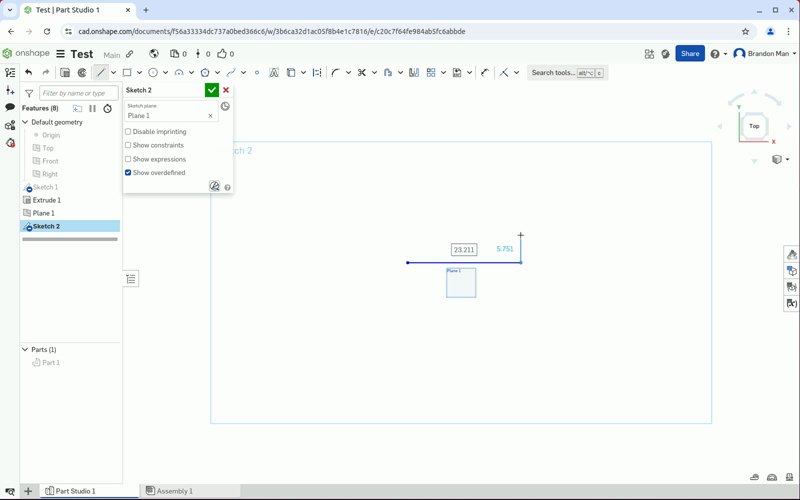
key_down(shift)
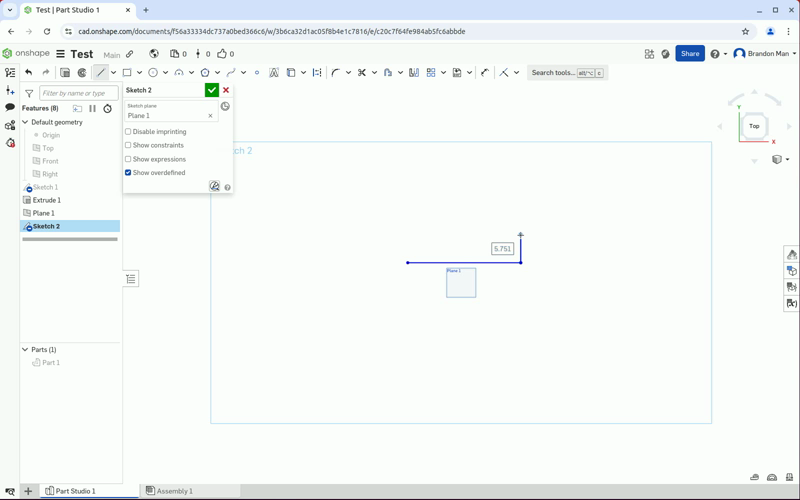
mouse_move(407, 234)
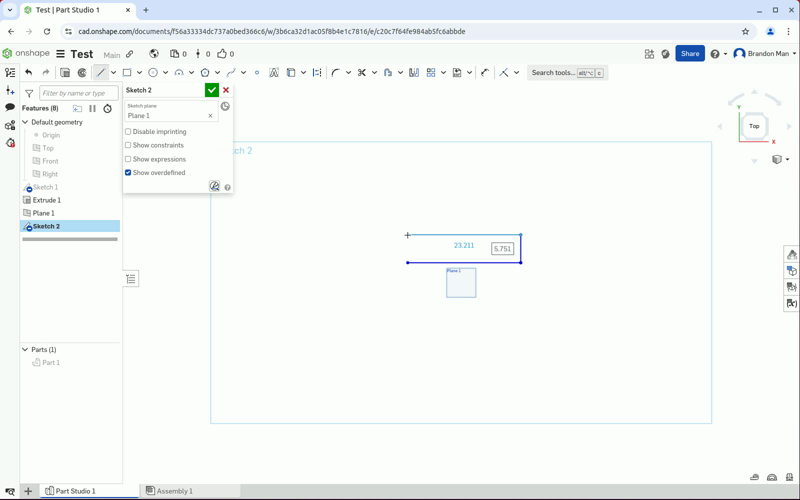
click(407, 234)
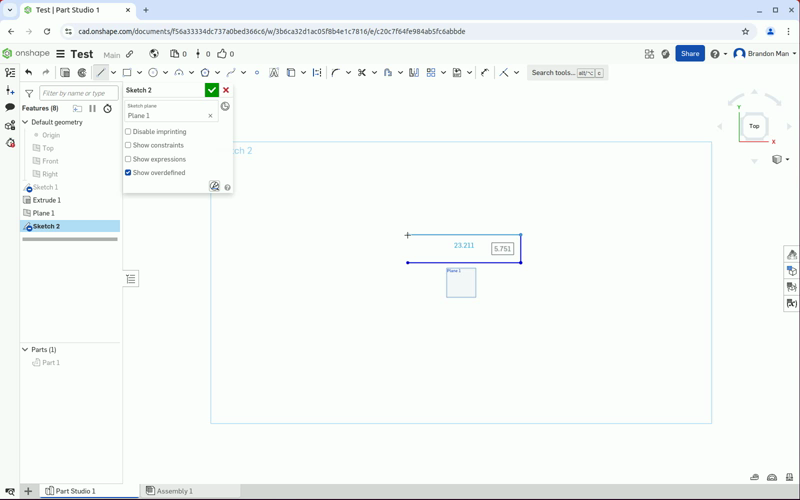
key_up(shift)
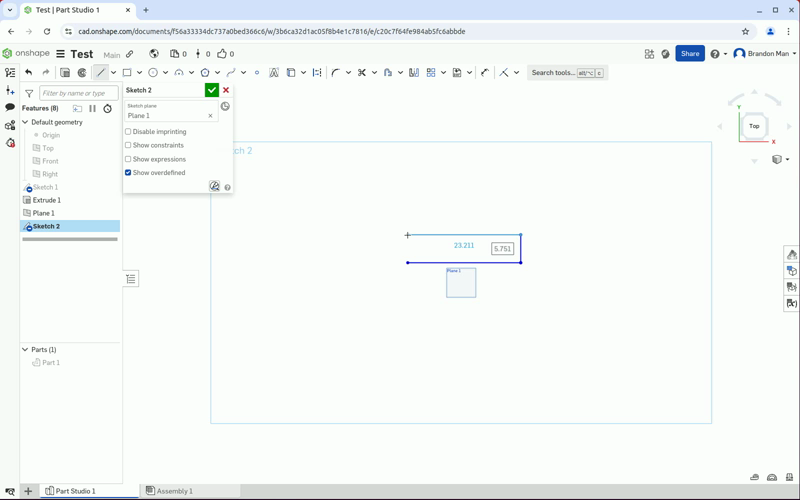
mouse_move(437, 234)
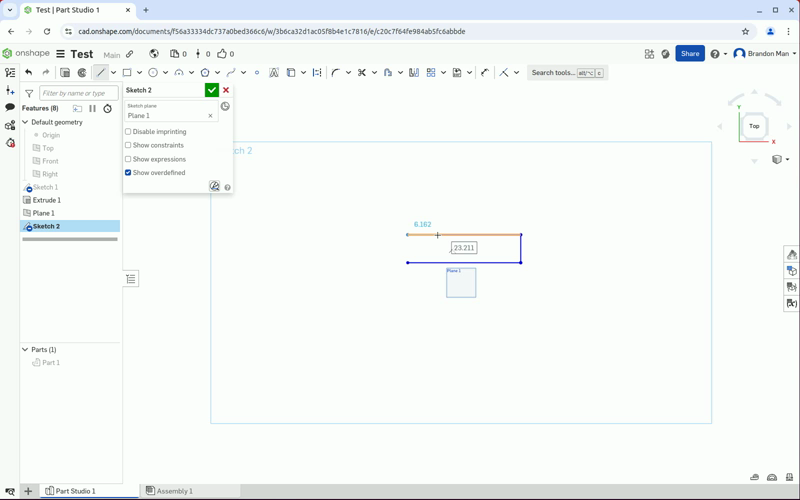
key_down(shift)
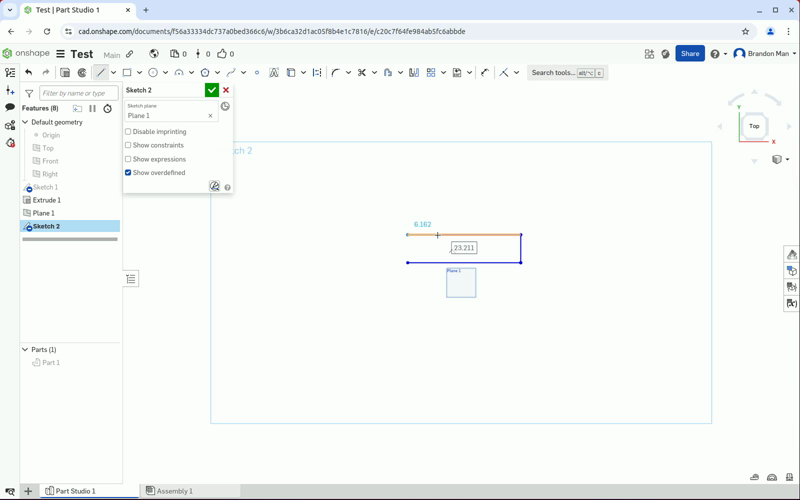
mouse_move(407, 262)
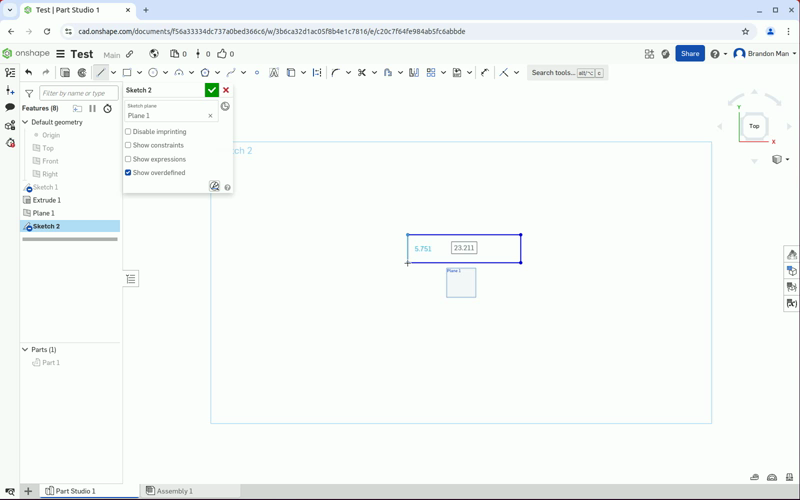
key_up(shift)
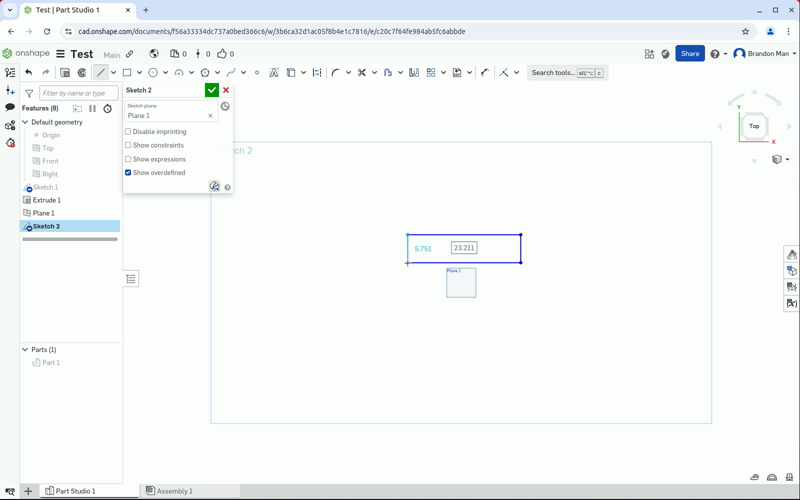
click(407, 262)
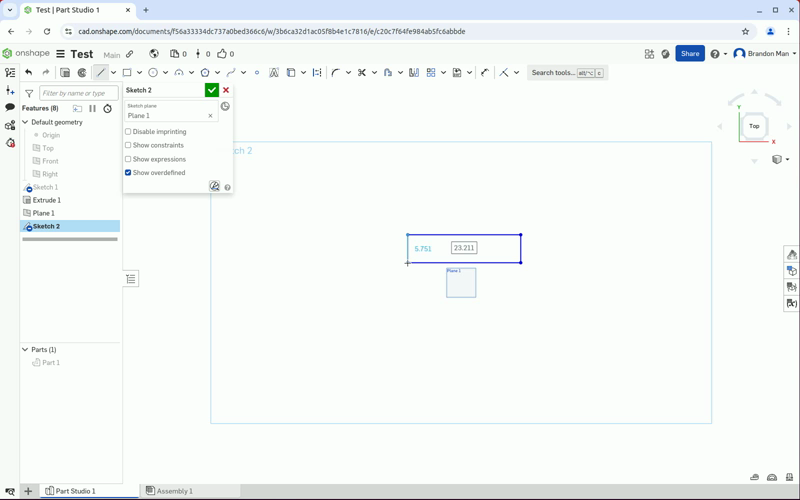
key(esc)
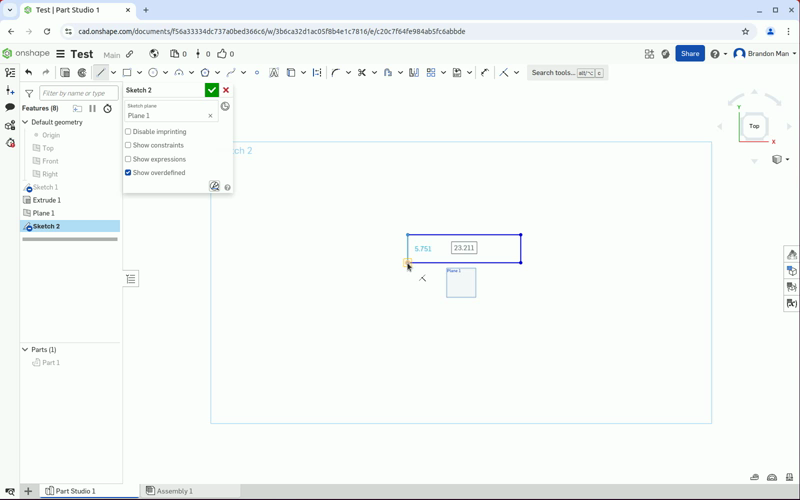
mouse_move(438, 257)
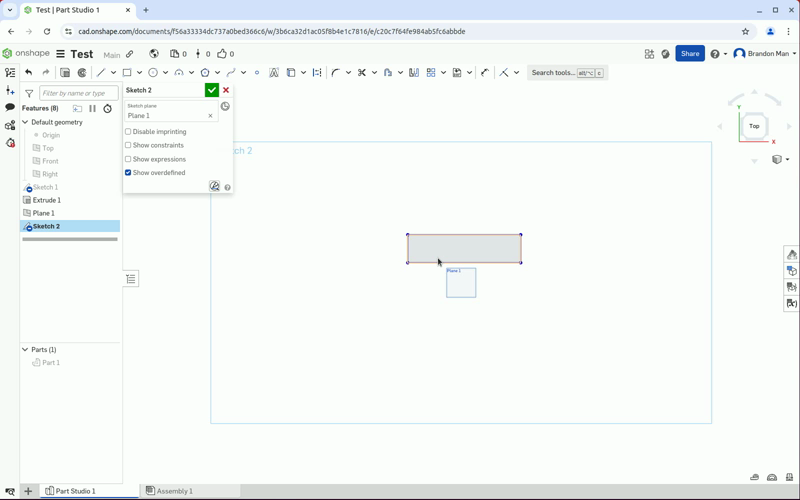
click(438, 257)
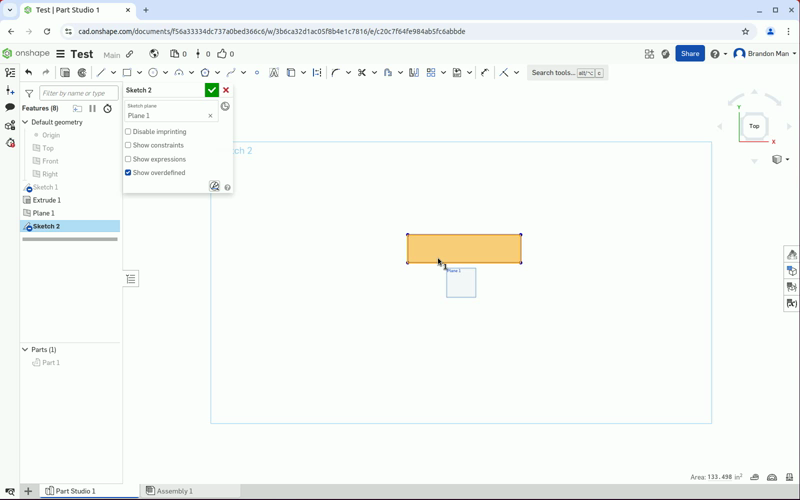
mouse_move(73, 352)
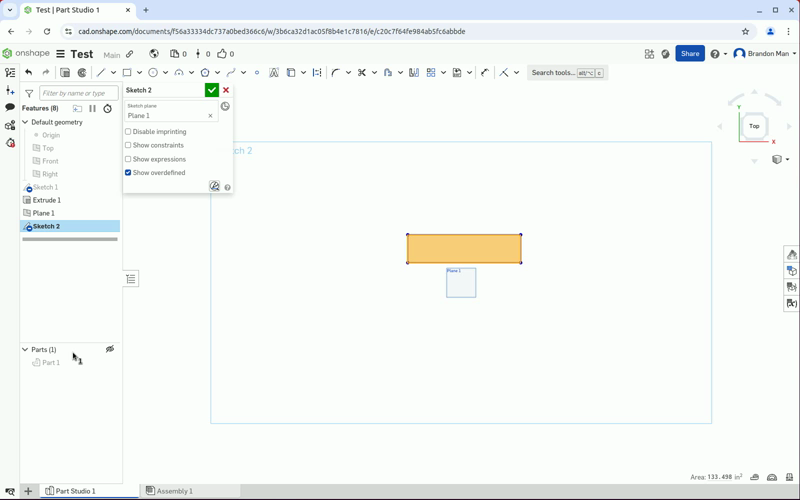
key(shift+y)
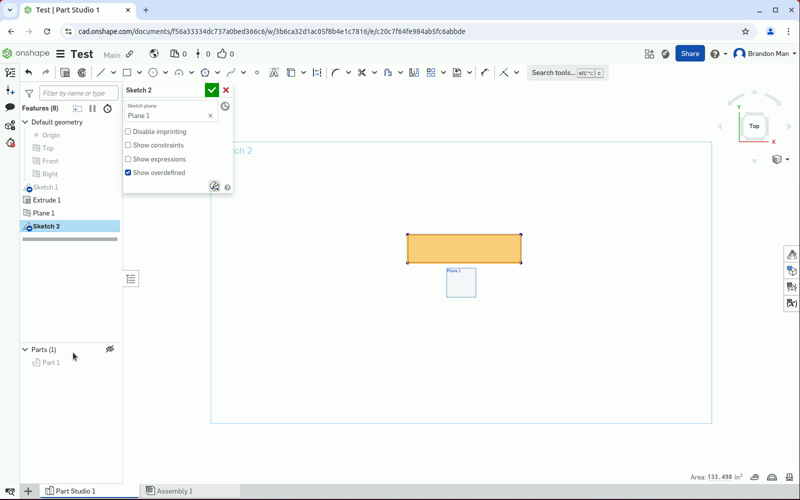
key(shift+e)
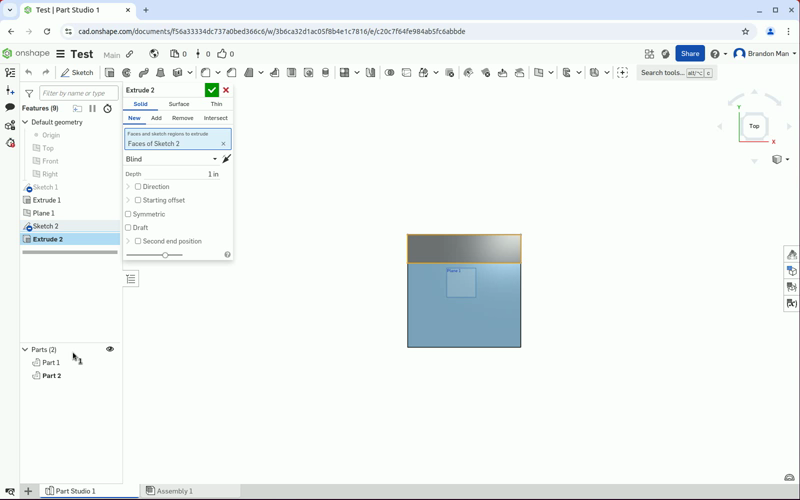
mouse_move(143, 106)
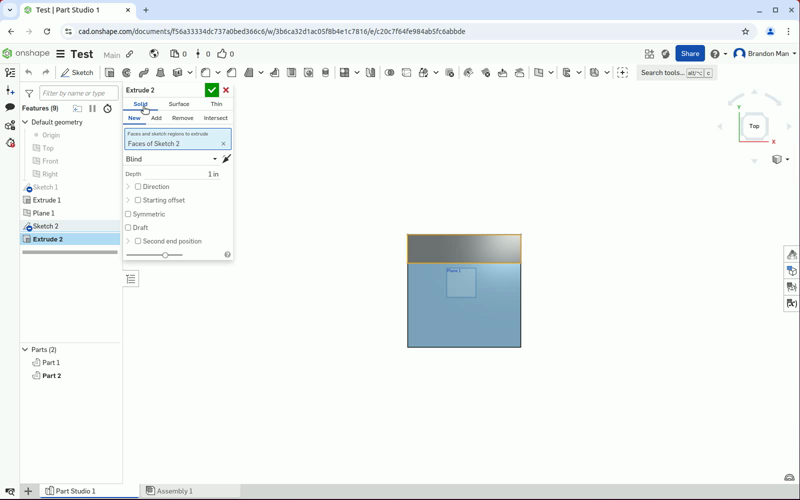
click(143, 106)
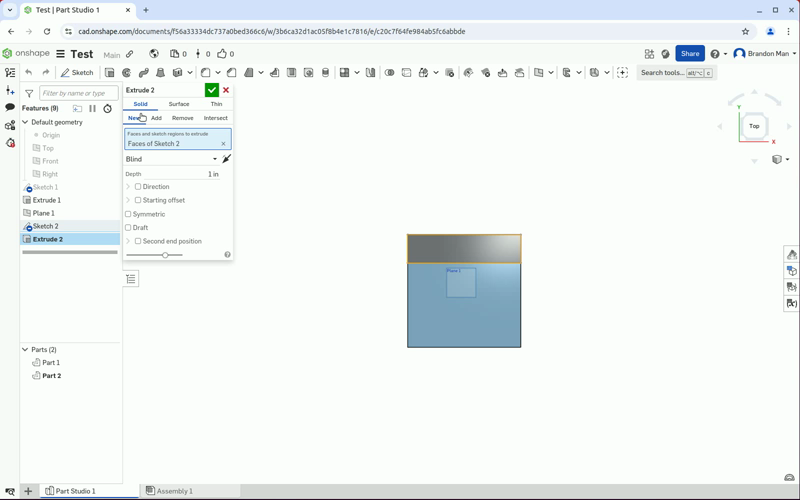
mouse_move(137, 120)
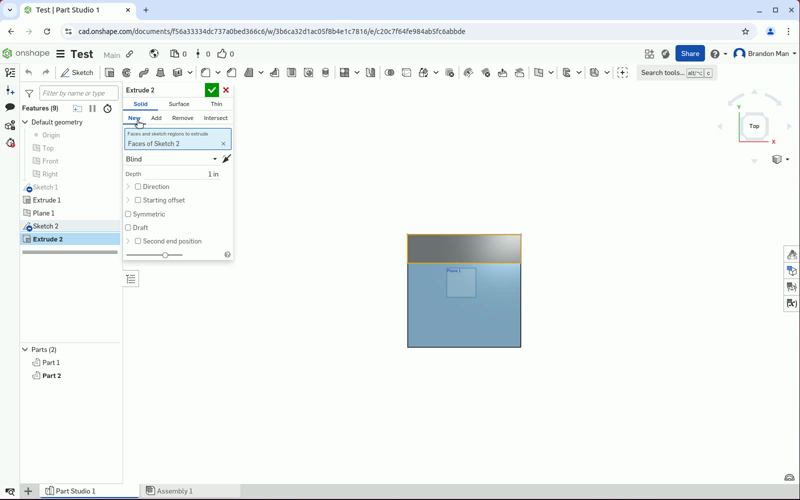
click(137, 120)
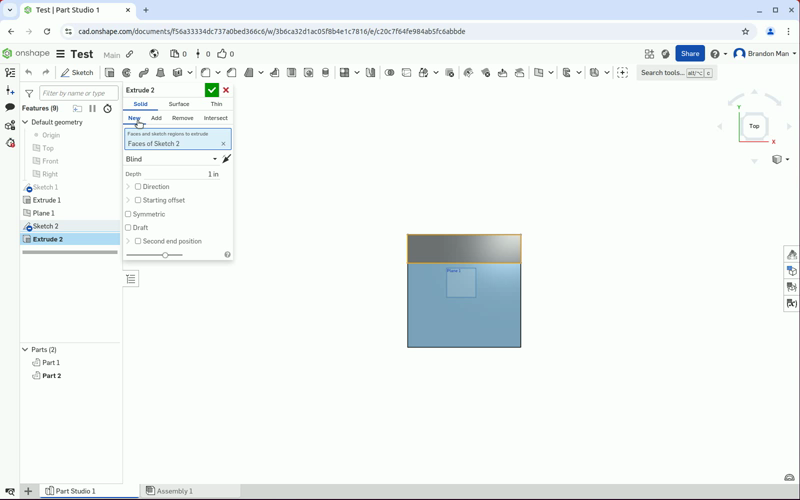
key(tab, 4)
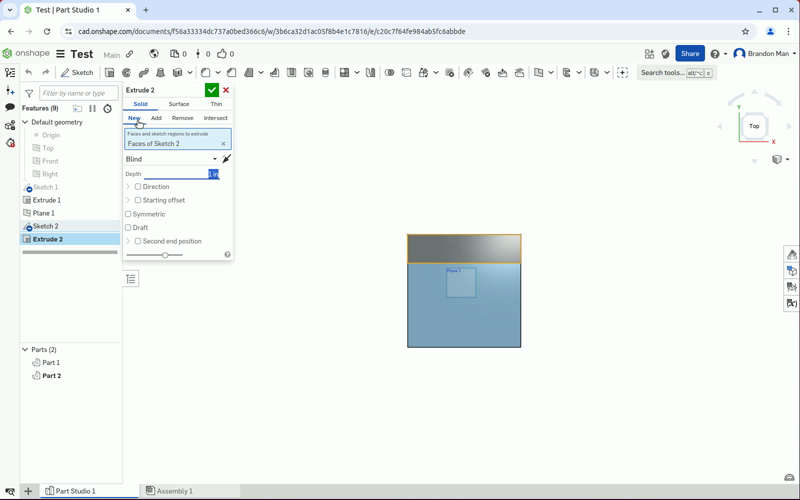
text(17.331)
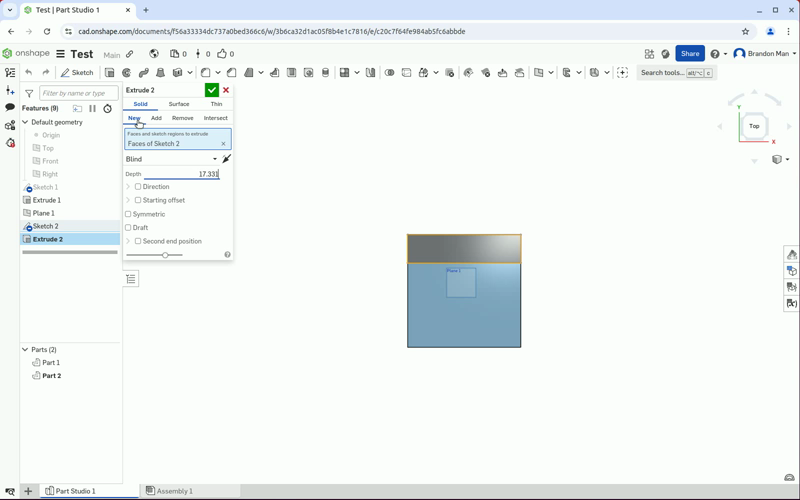
key(enter)
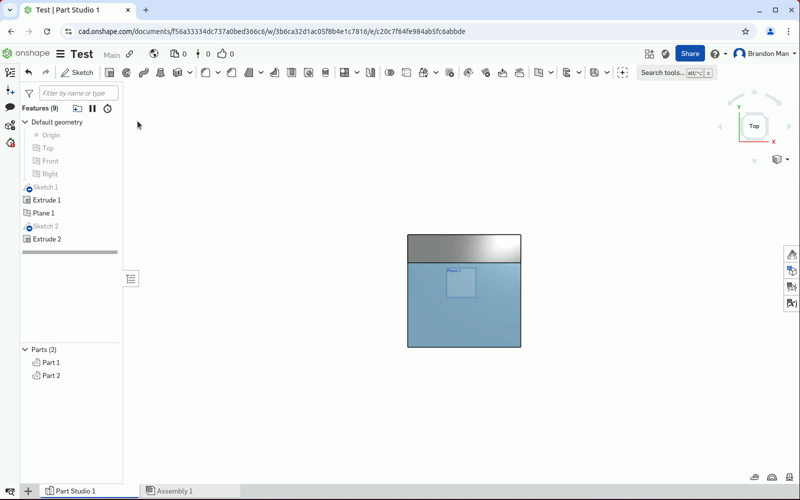
key(shift+h)
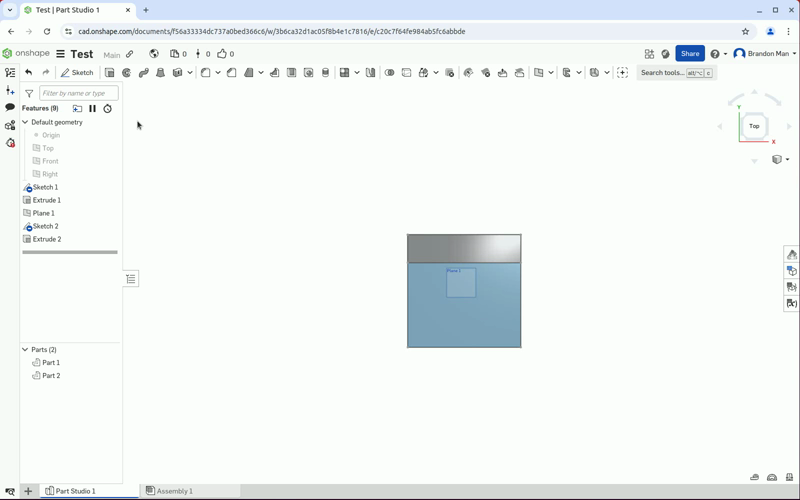
key(shift+h)
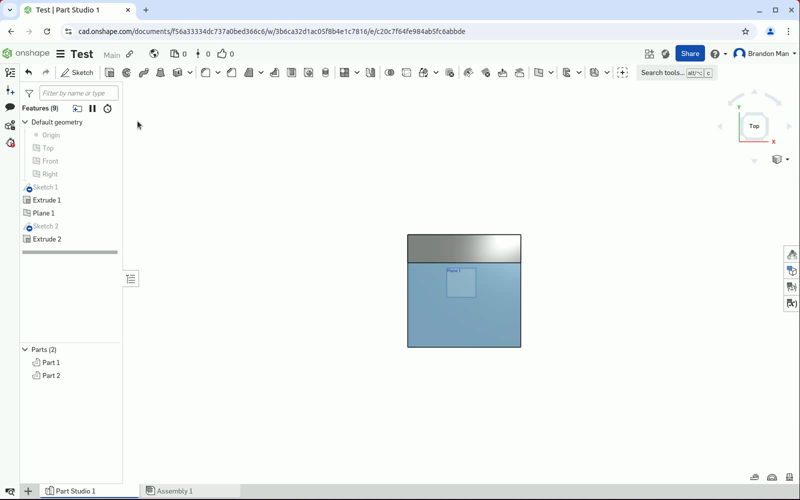
mouse_move(73, 189)
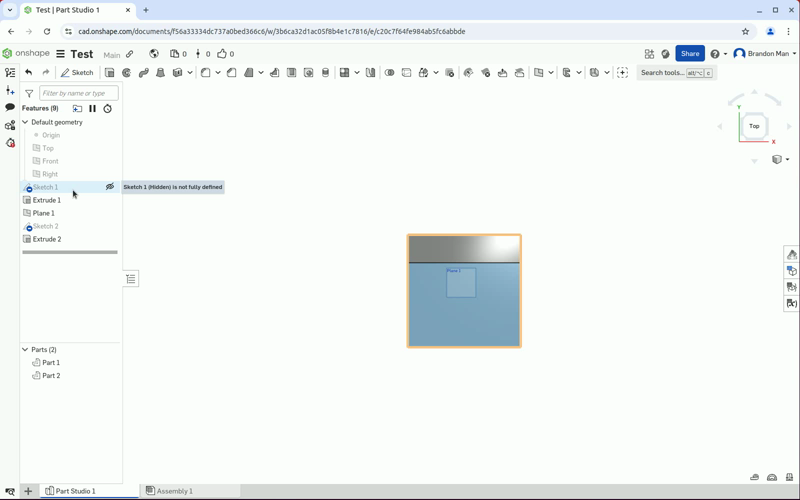
click(73, 189)
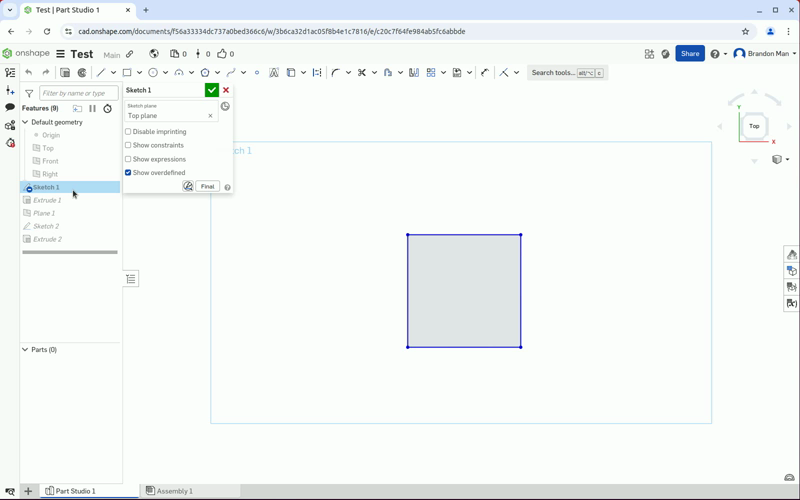
mouse_move(229, 92)
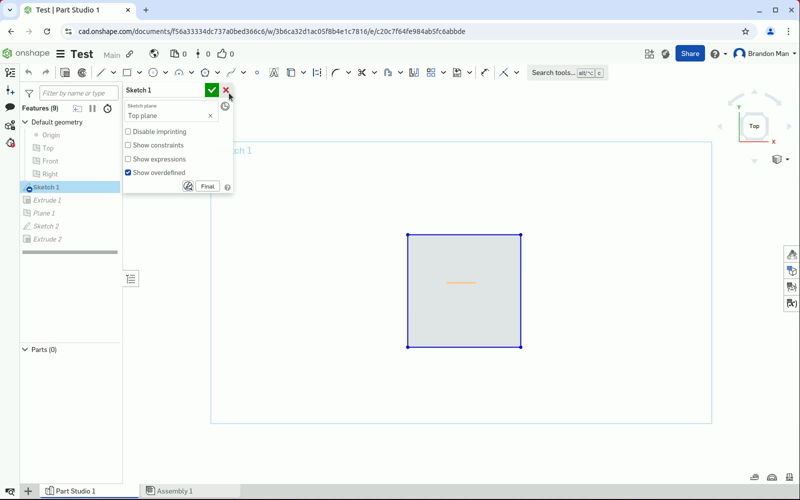
click(229, 92)
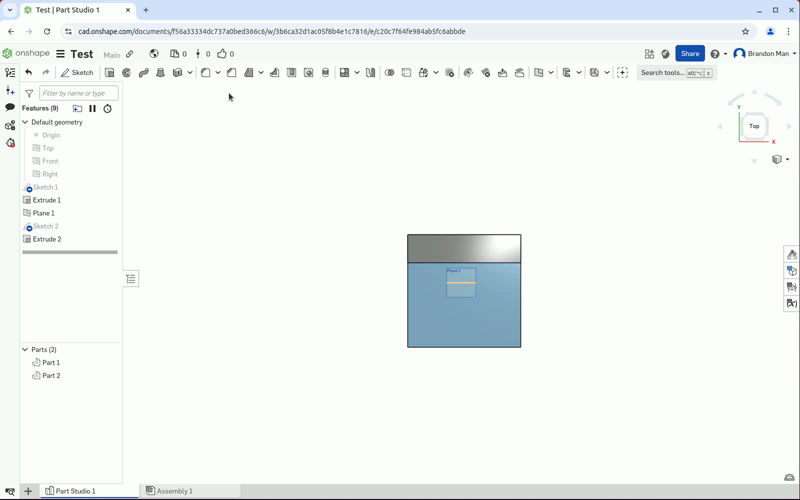
mouse_move(73, 352)
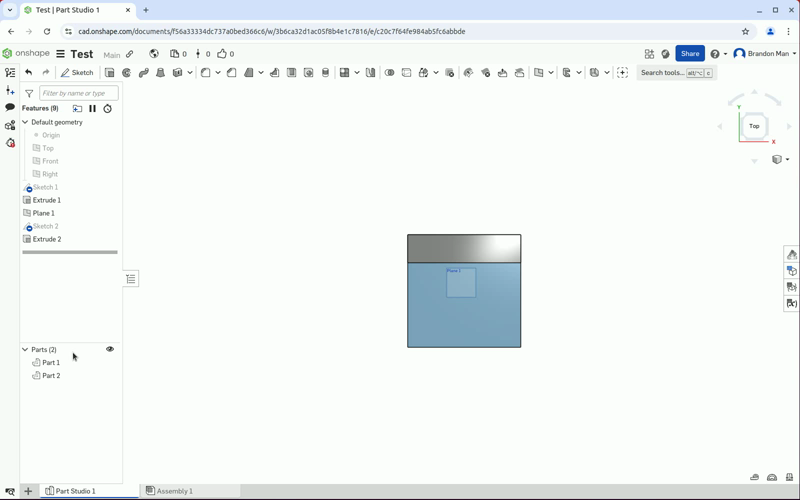
key(y)
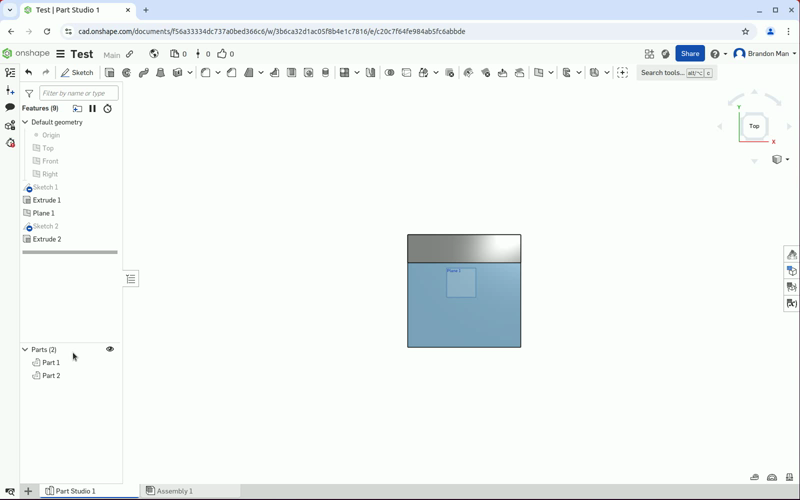
key(shift+p)
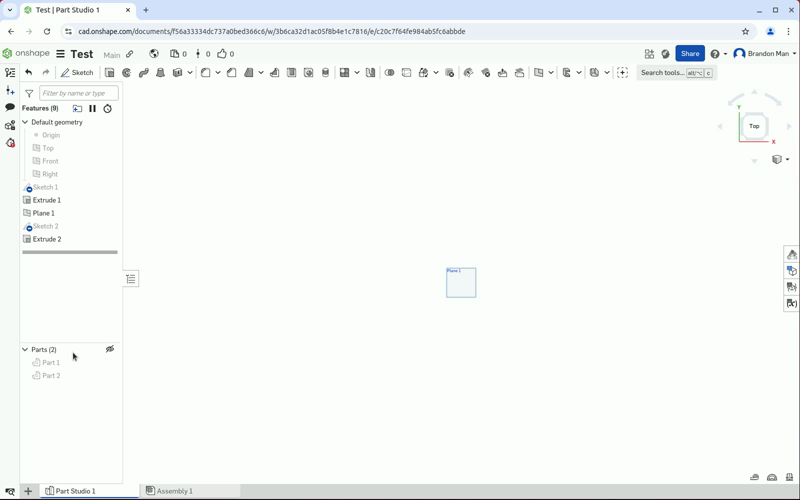
key(space)
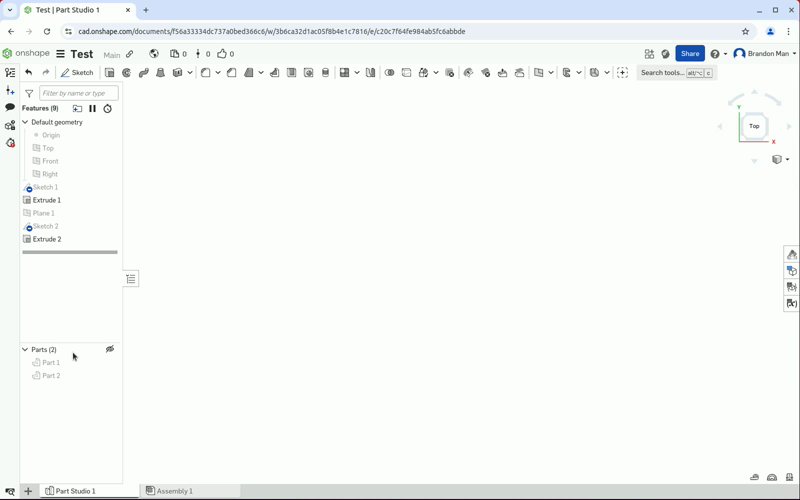
key_down(shift)
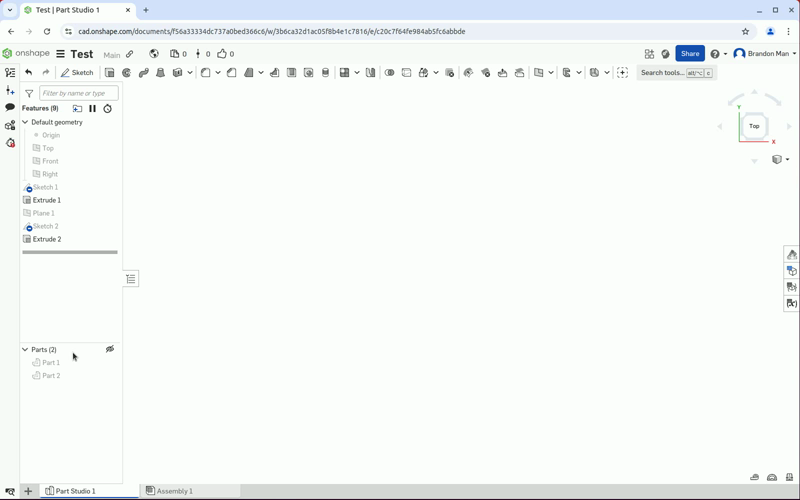
key(up)
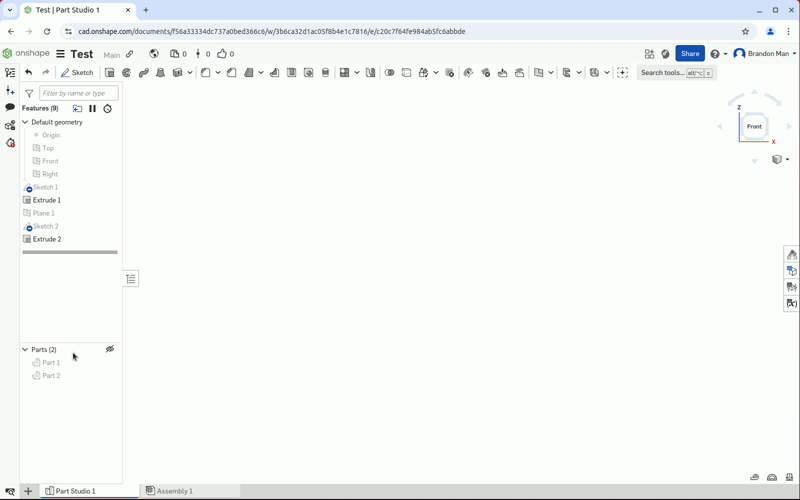
key_up(shift)
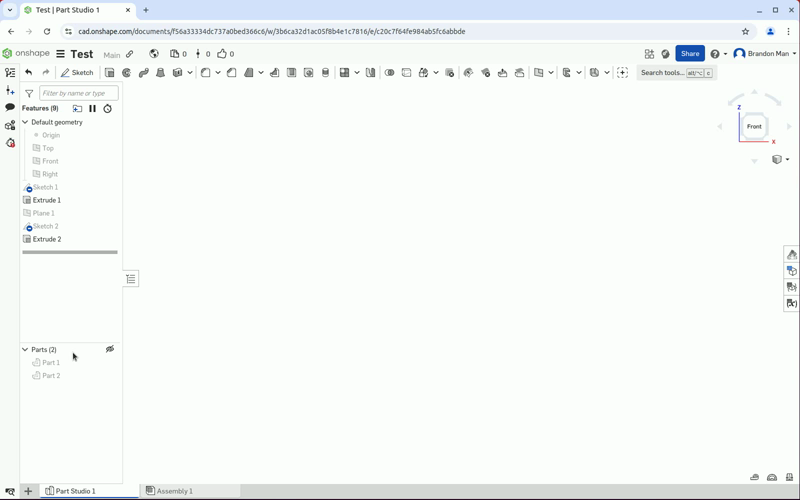
mouse_move(73, 352)
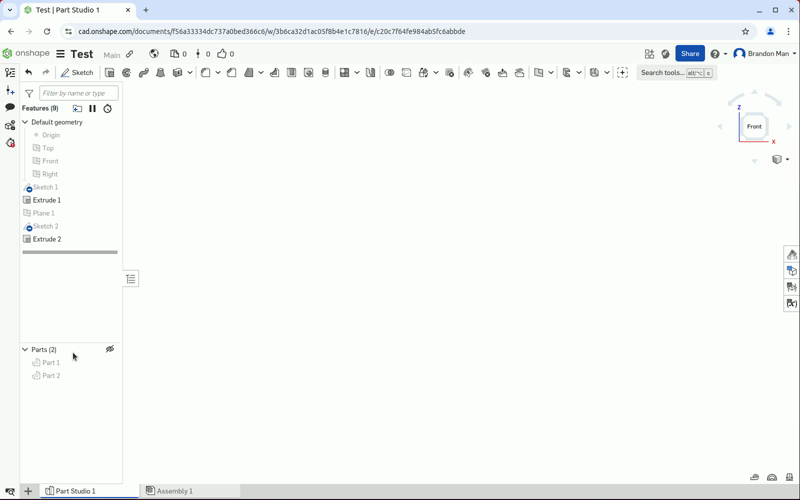
key(shift+y)
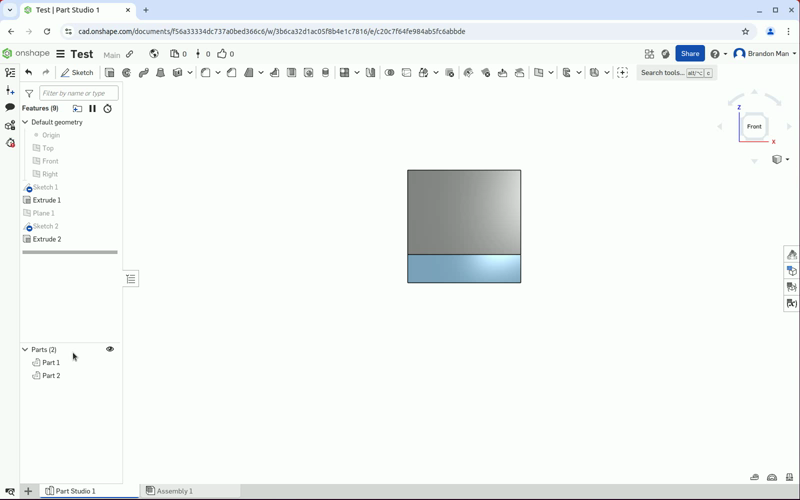
mouse_move(541, 75)
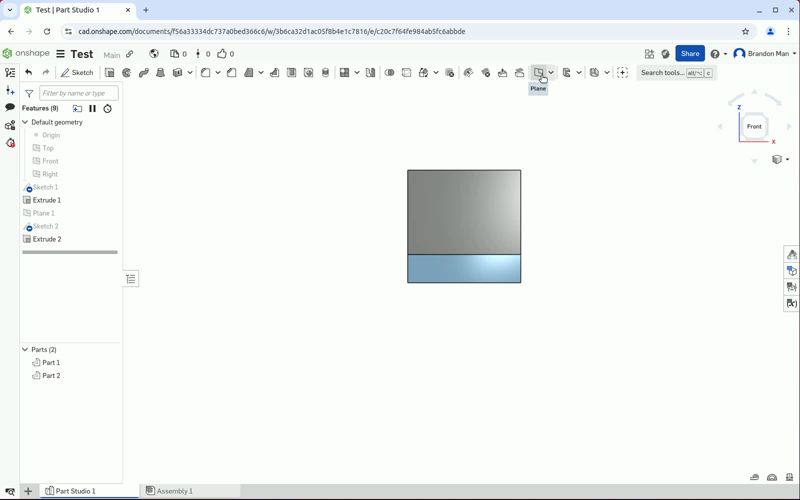
click(541, 75)
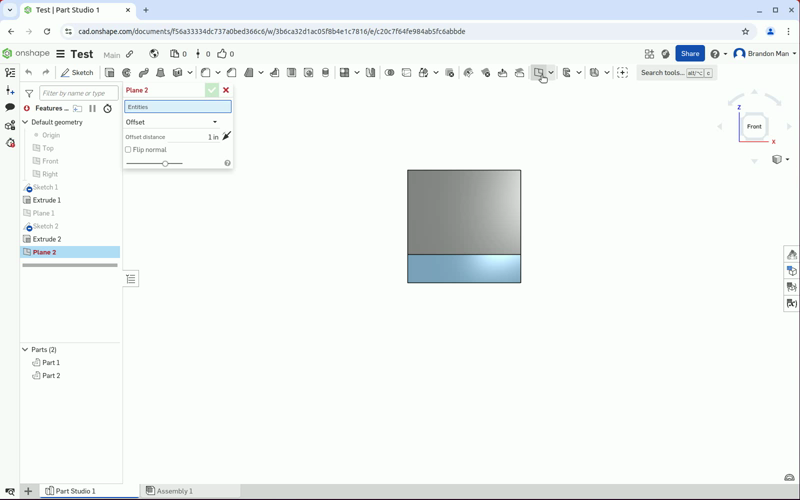
mouse_move(73, 163)
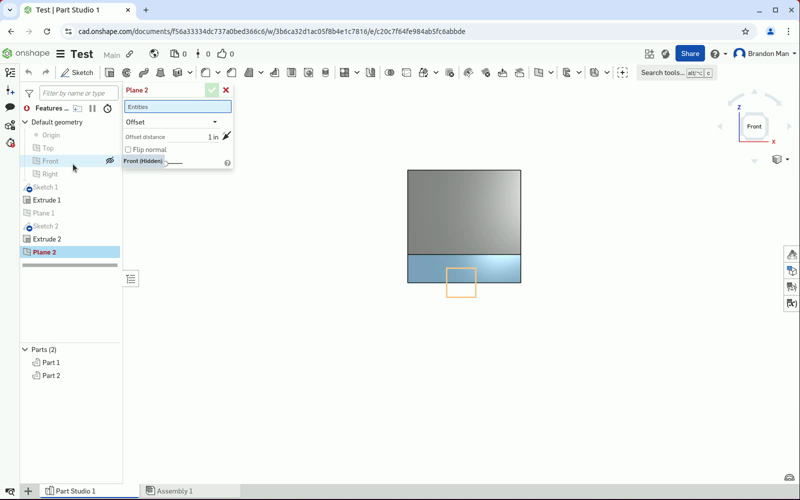
click(73, 163)
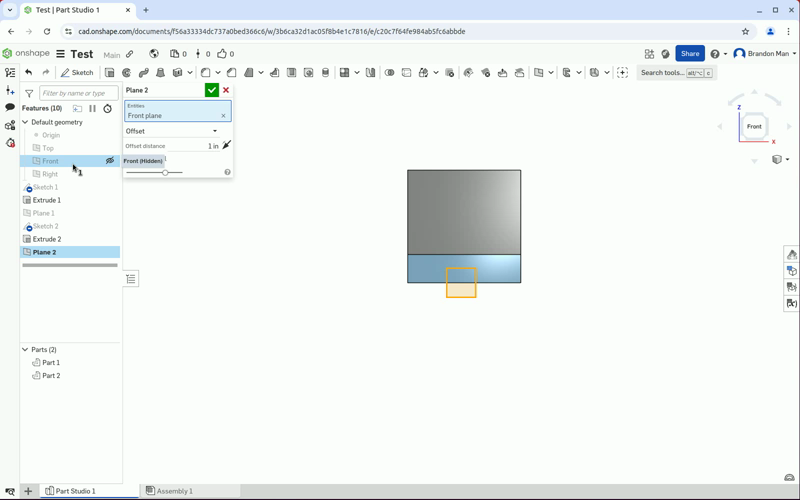
key(tab, 2)
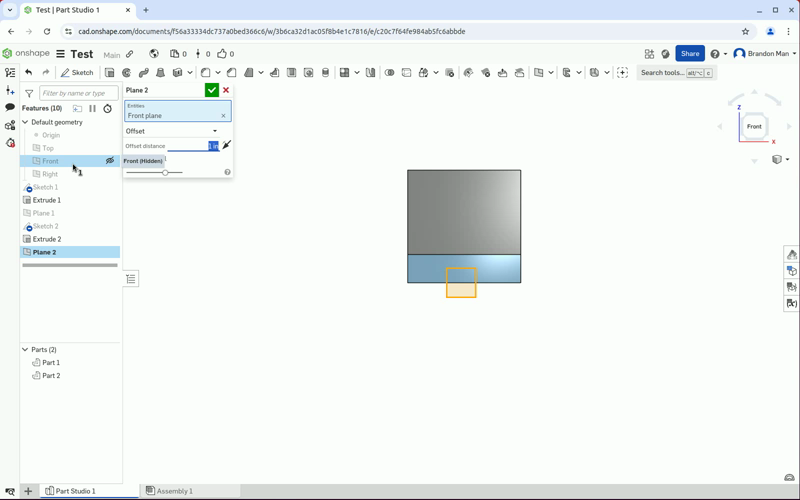
text(4.098)
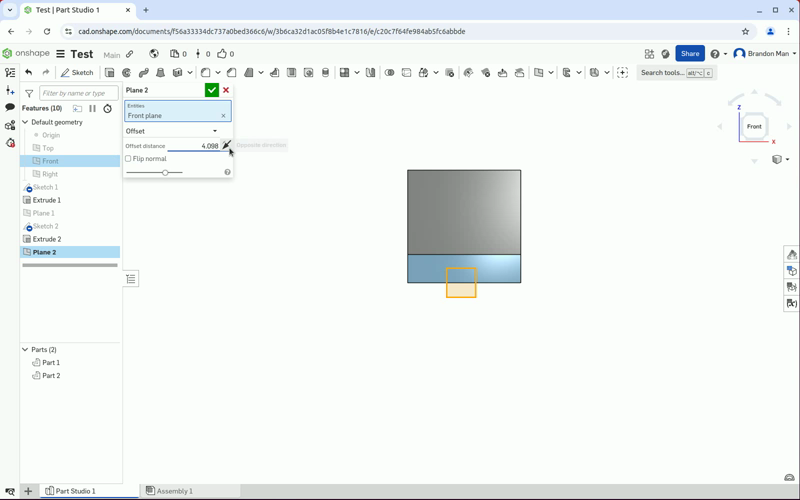
mouse_move(229, 147)
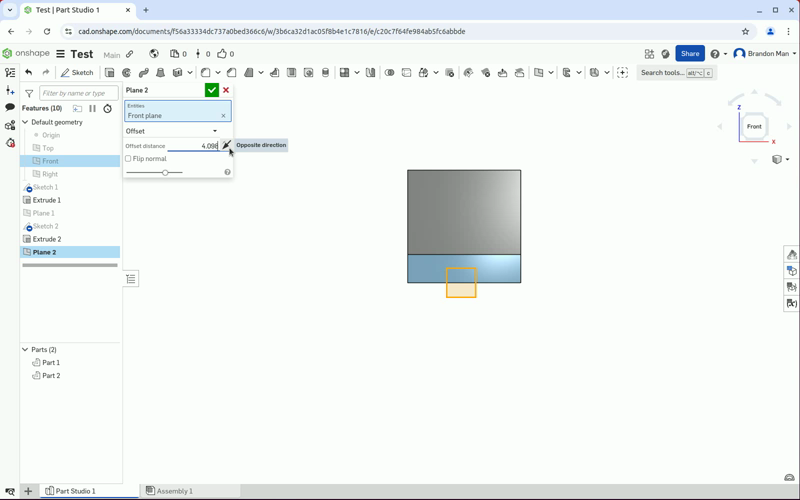
click(229, 147)
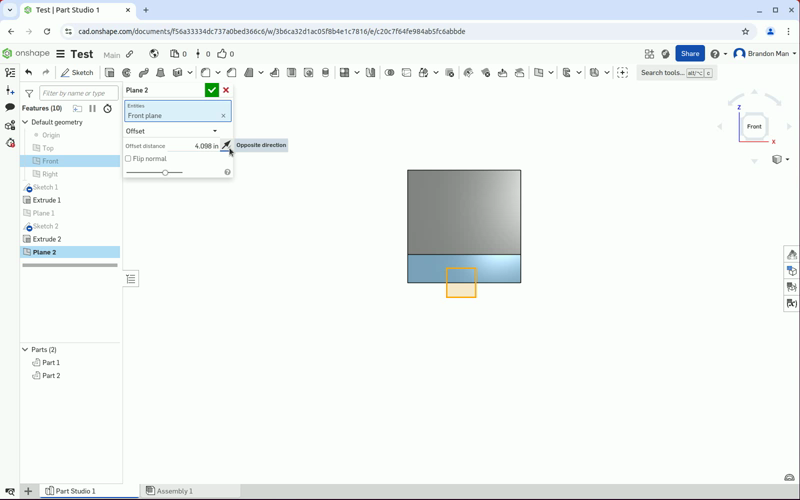
key(enter, 2)
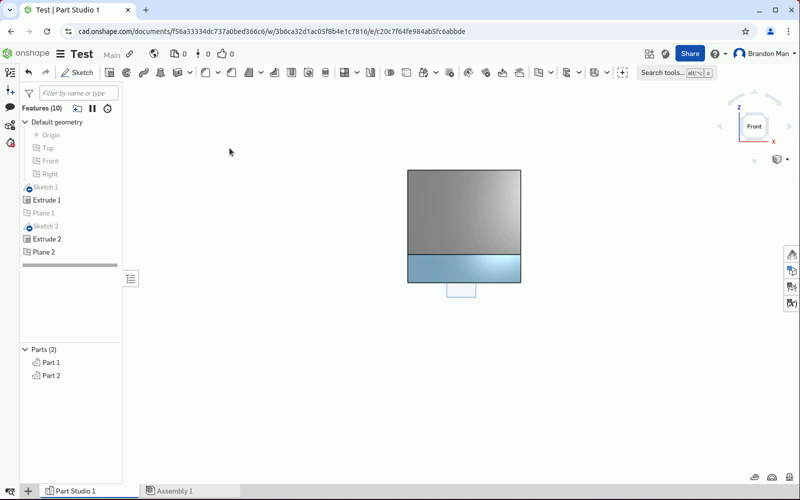
key(shift+s)
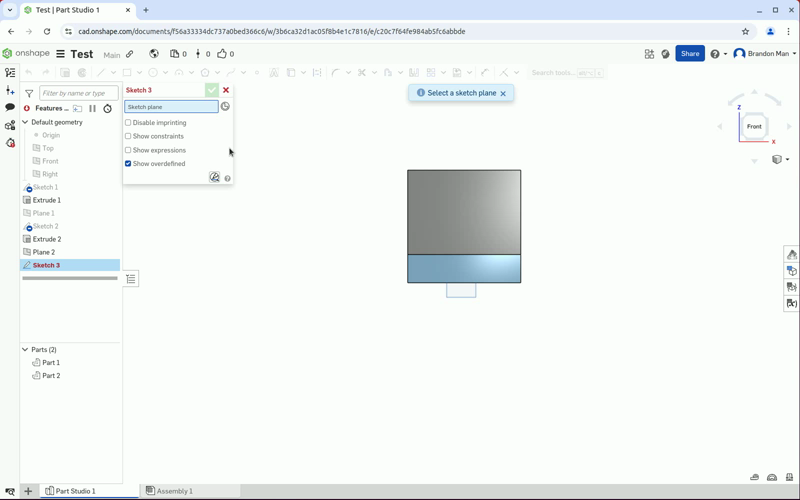
mouse_move(73, 254)
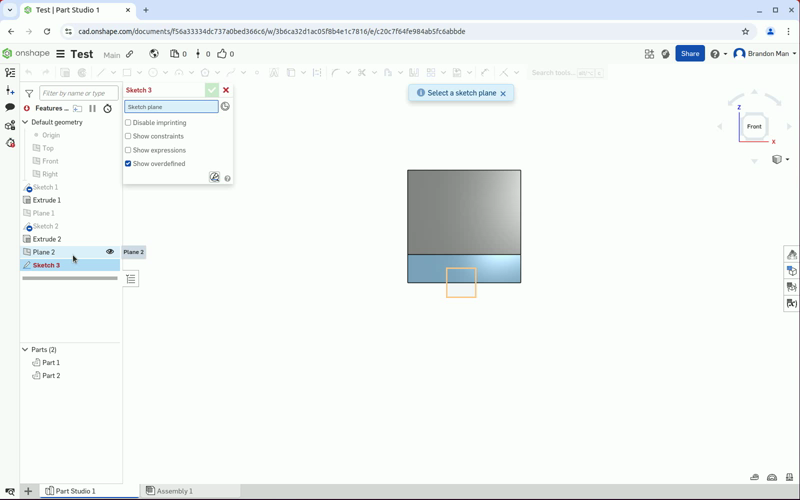
click(73, 254)
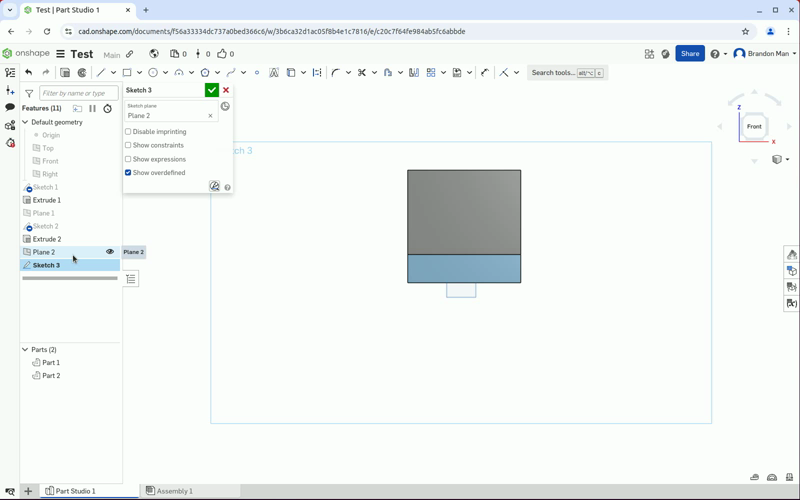
mouse_move(73, 352)
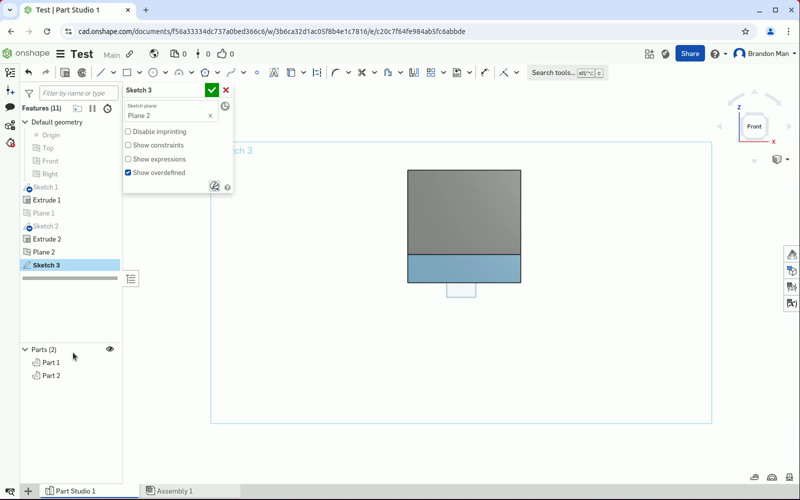
key(y)
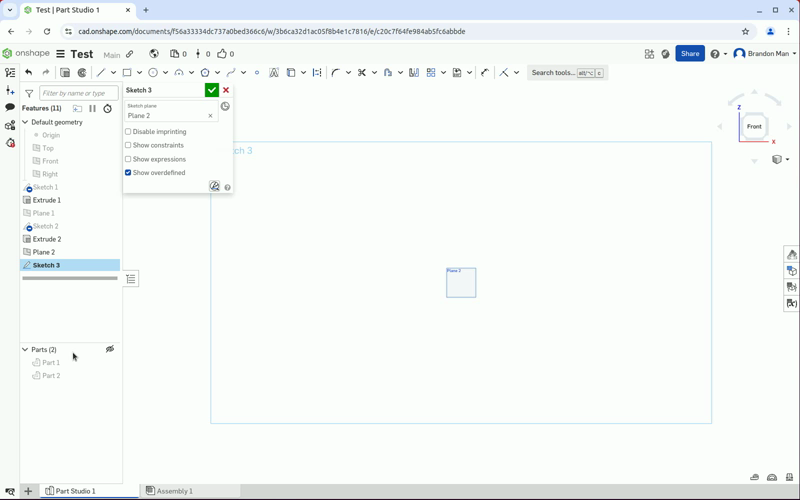
key(c)
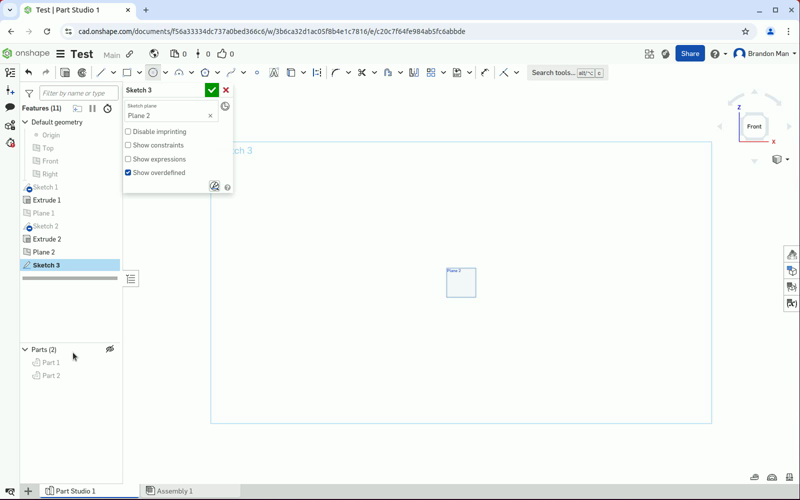
key_down(shift)
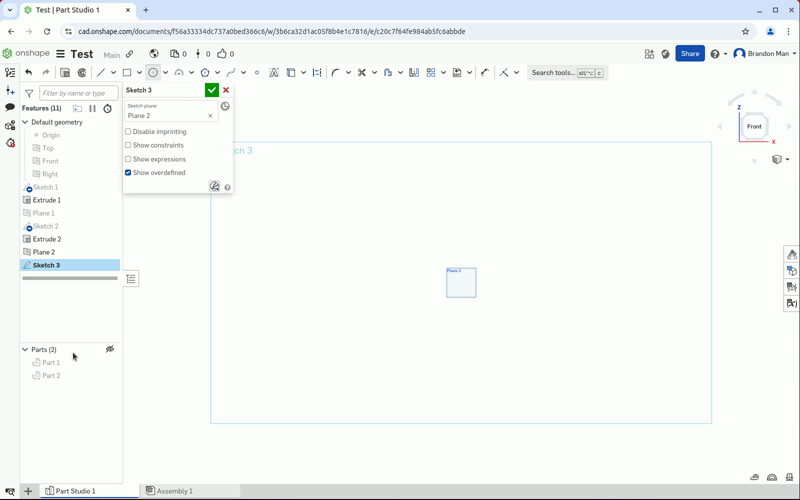
mouse_move(464, 212)
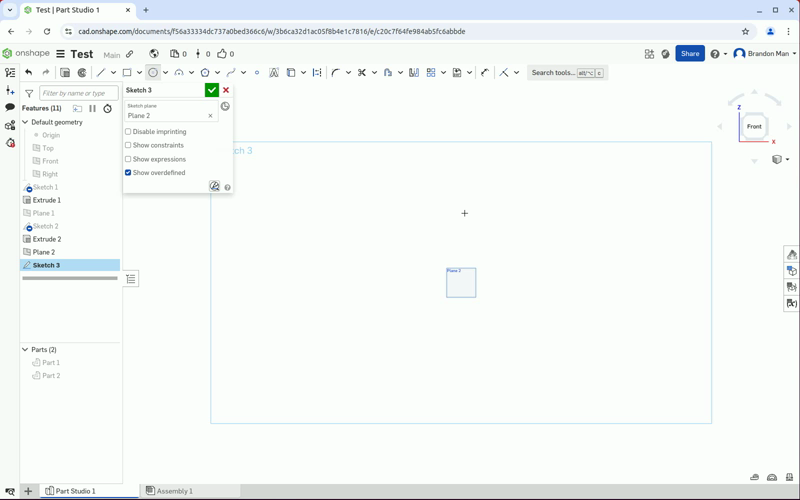
click(464, 212)
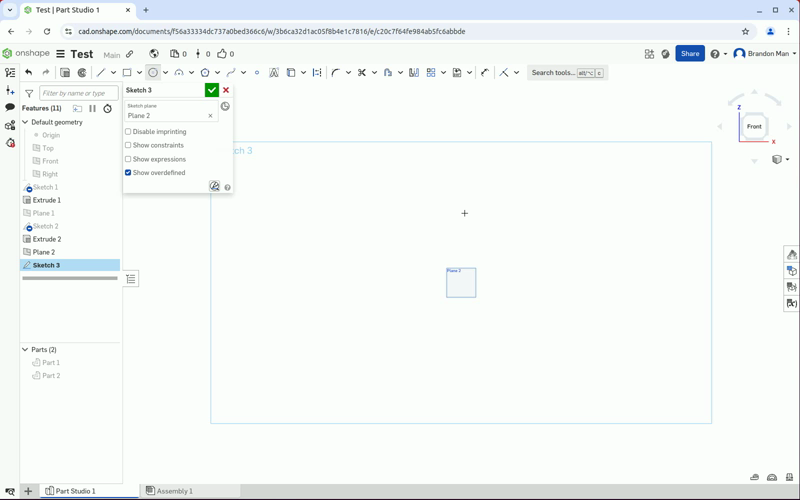
key_up(shift)
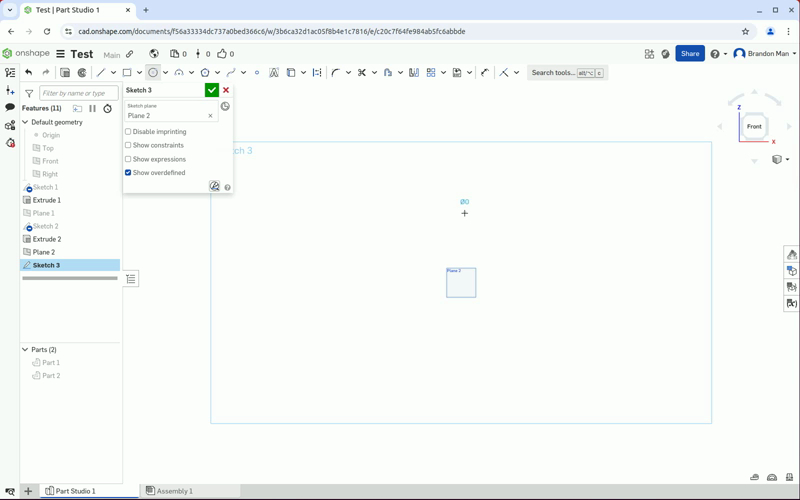
mouse_move(479, 212)
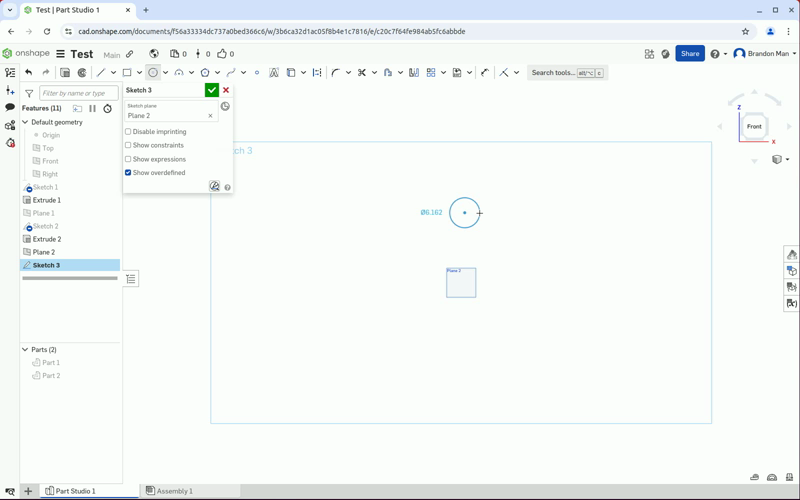
click(479, 212)
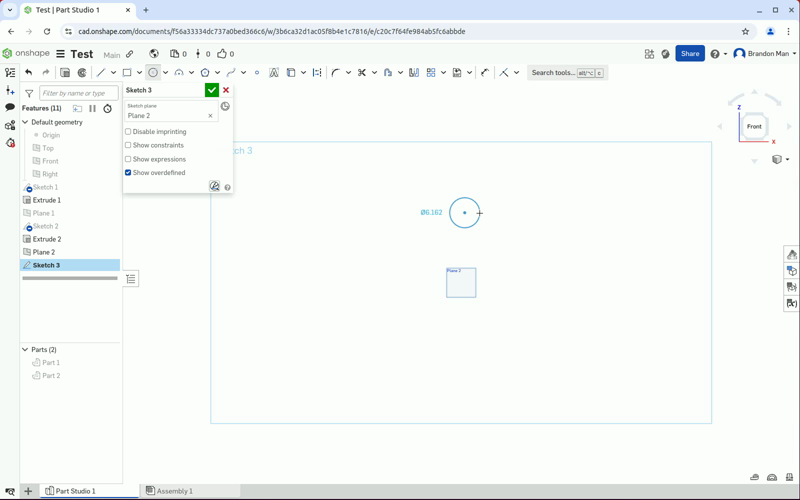
key(esc)
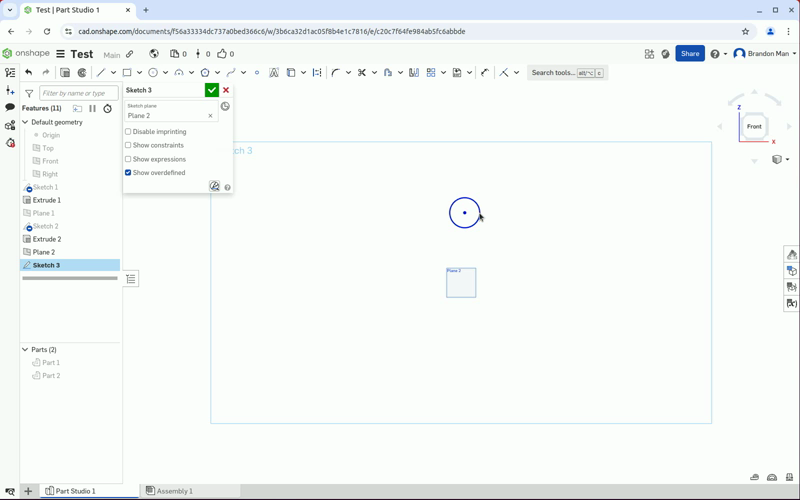
mouse_move(458, 218)
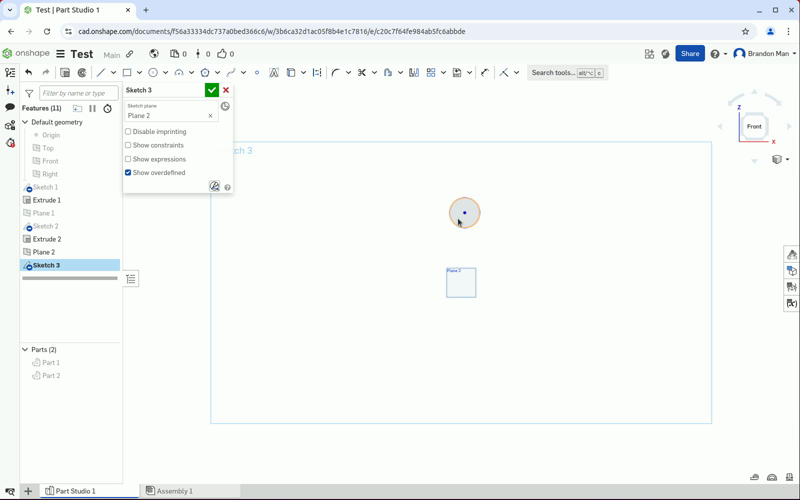
scroll(6)
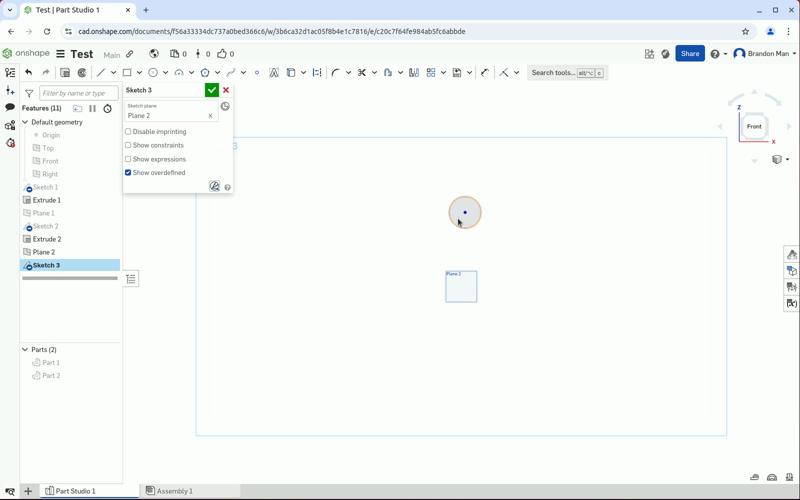
scroll(6)
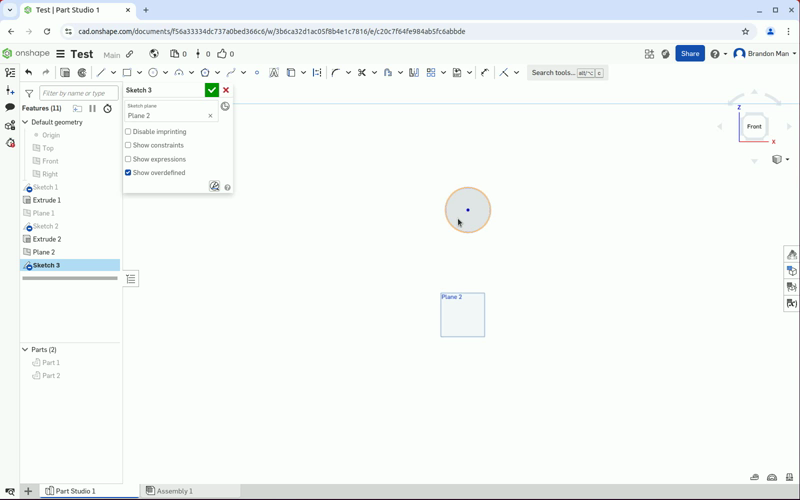
scroll(6)
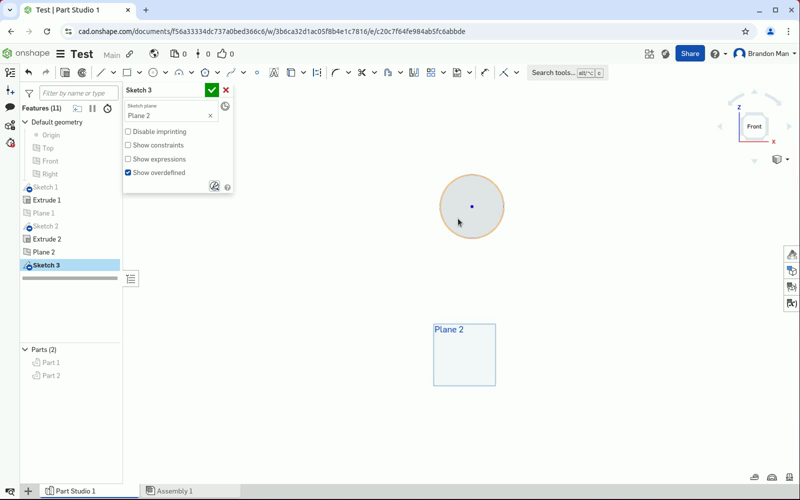
scroll(6)
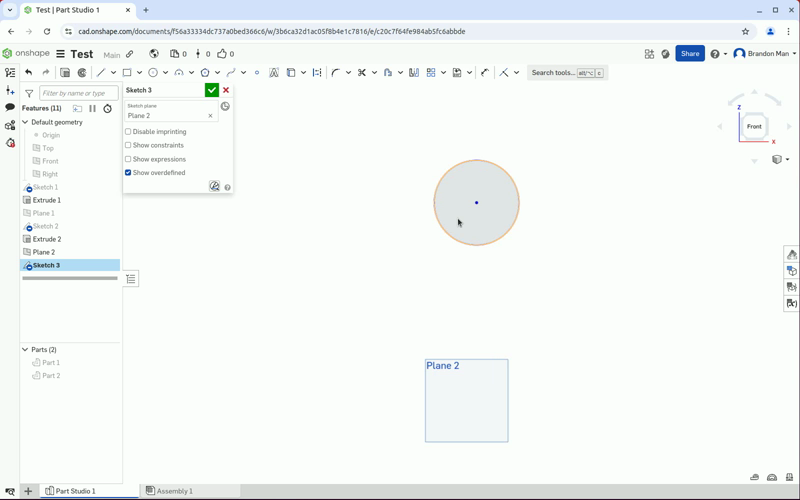
scroll(6)
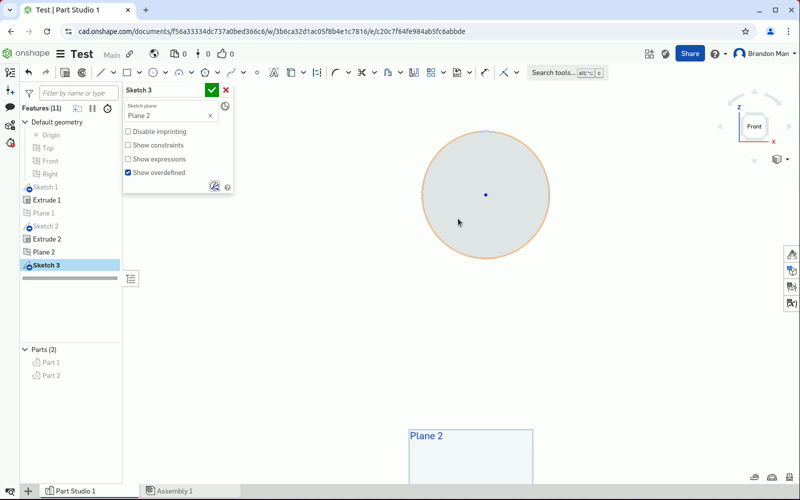
scroll(6)
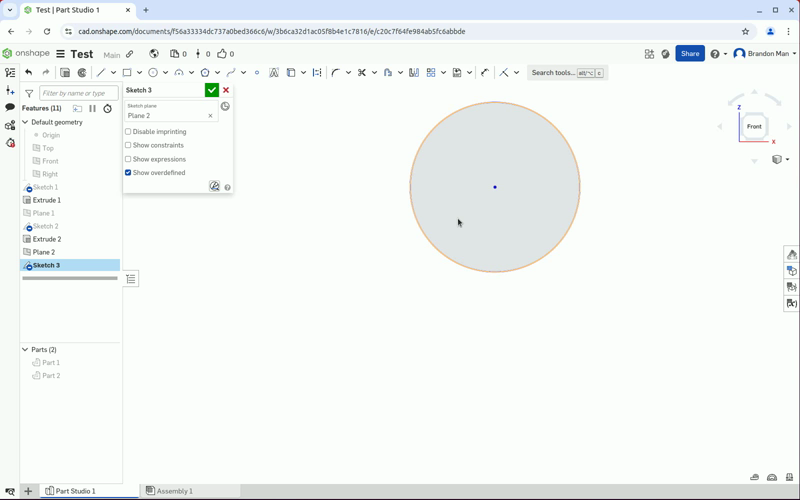
scroll(6)
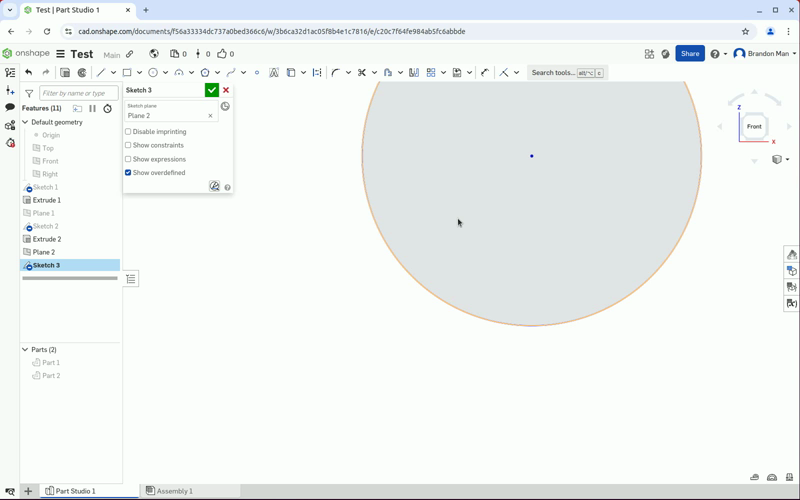
click(458, 218)
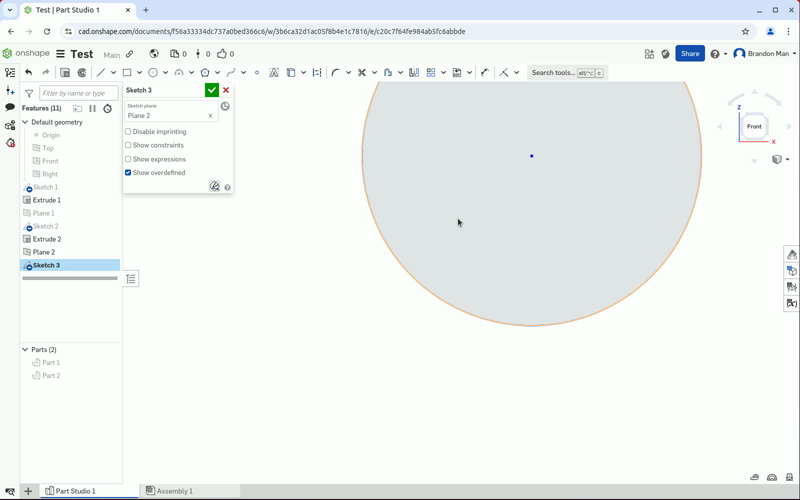
scroll(-6)
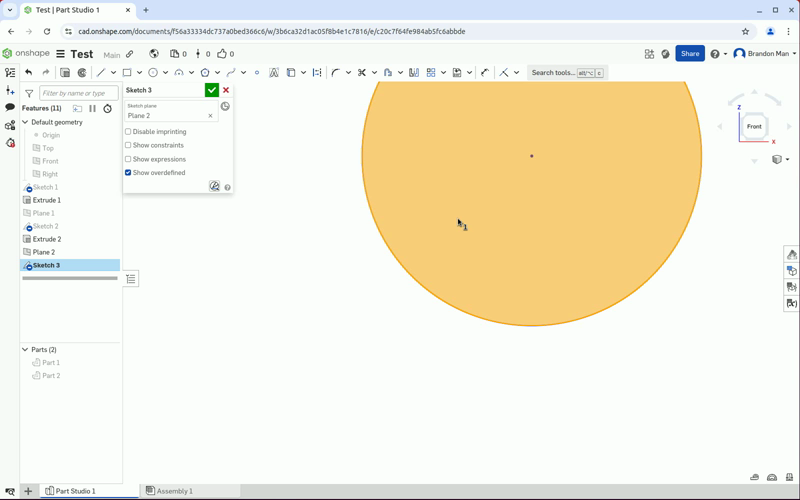
scroll(-6)
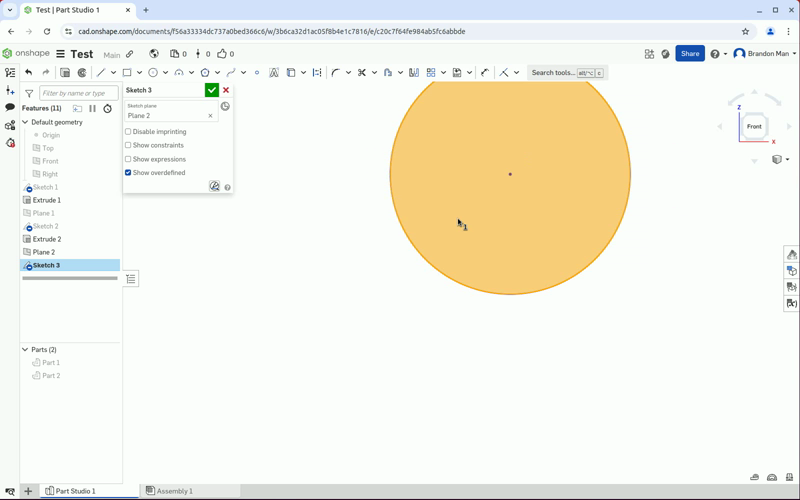
scroll(-6)
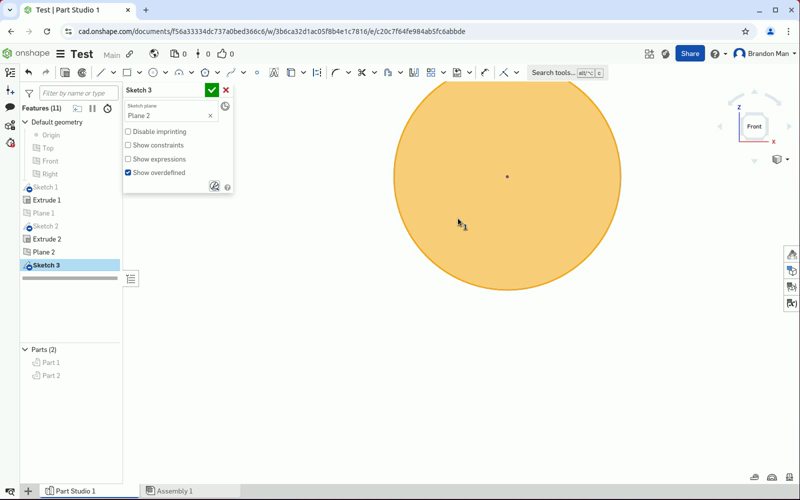
scroll(-6)
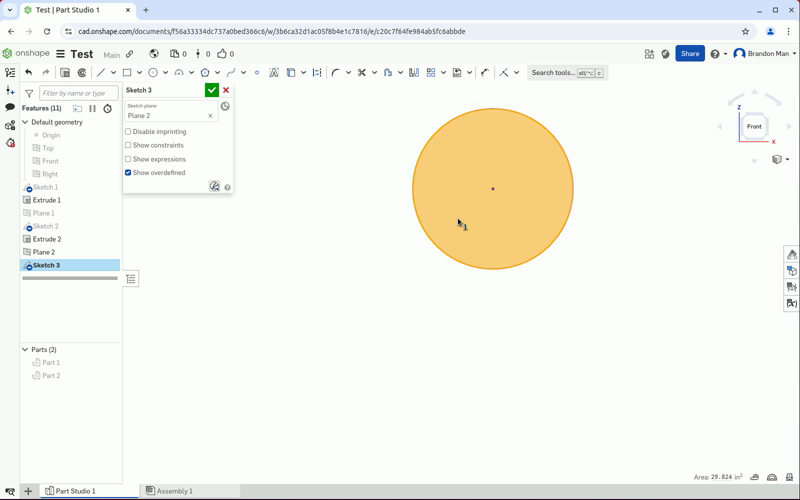
scroll(-6)
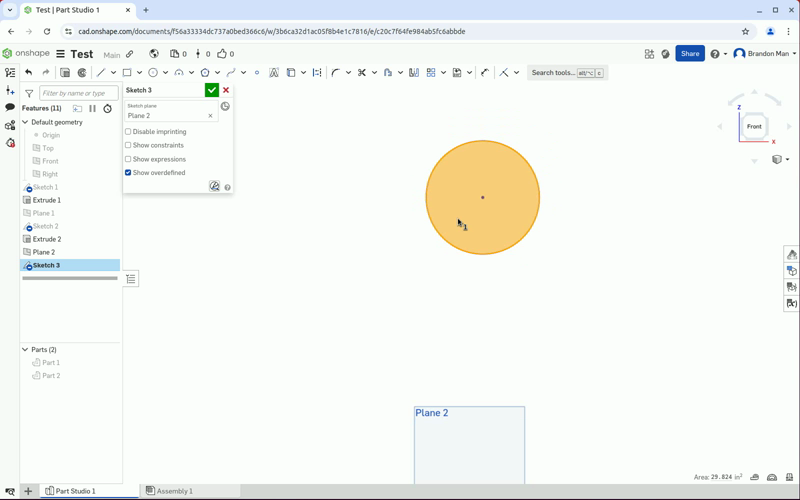
scroll(-6)
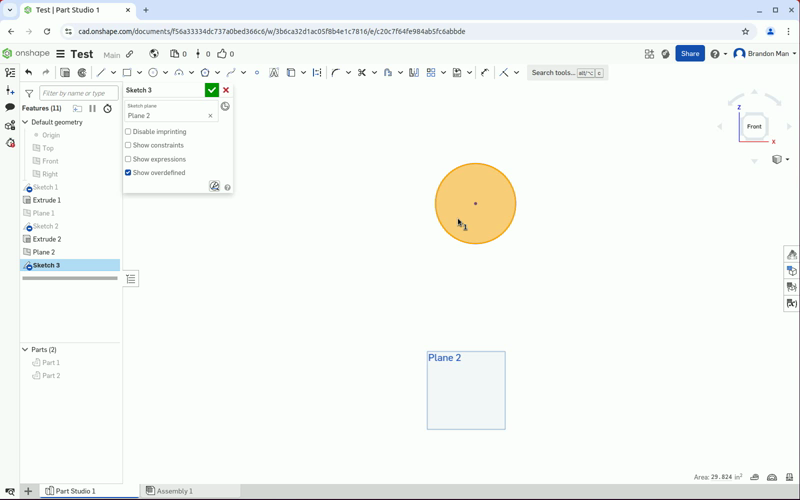
scroll(-6)
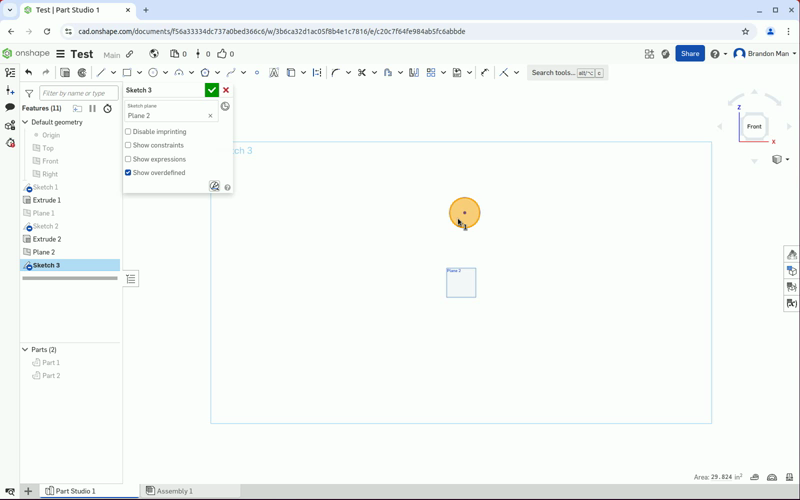
mouse_move(73, 352)
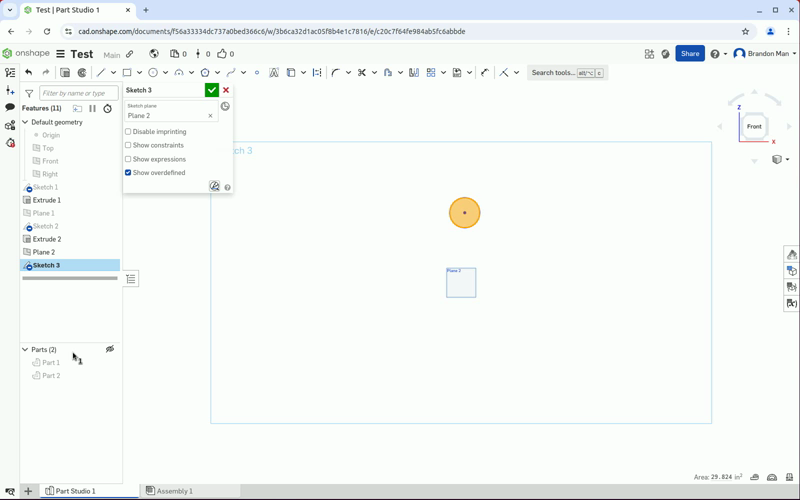
key(shift+y)
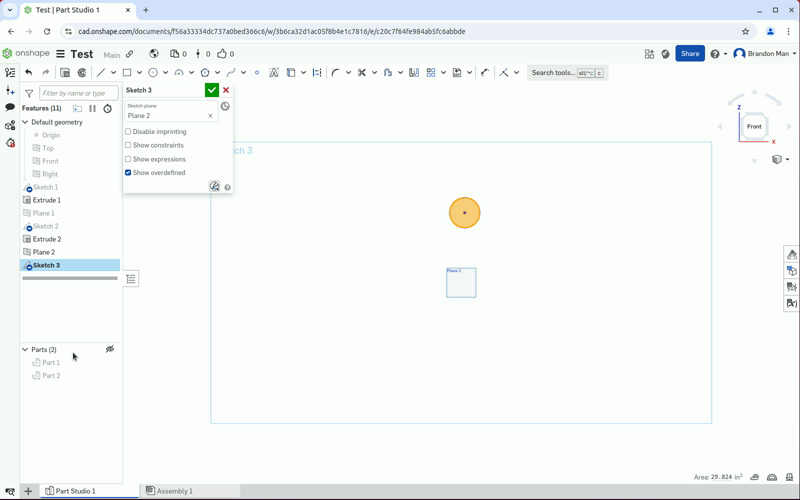
key(shift+e)
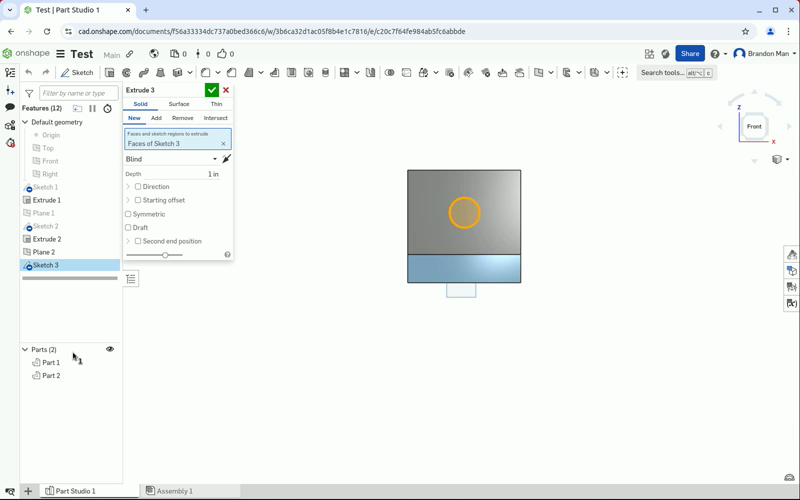
mouse_move(143, 106)
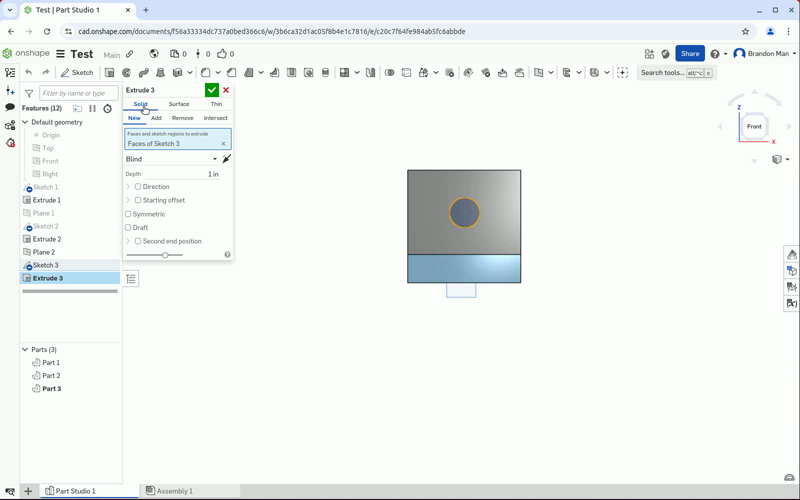
click(143, 106)
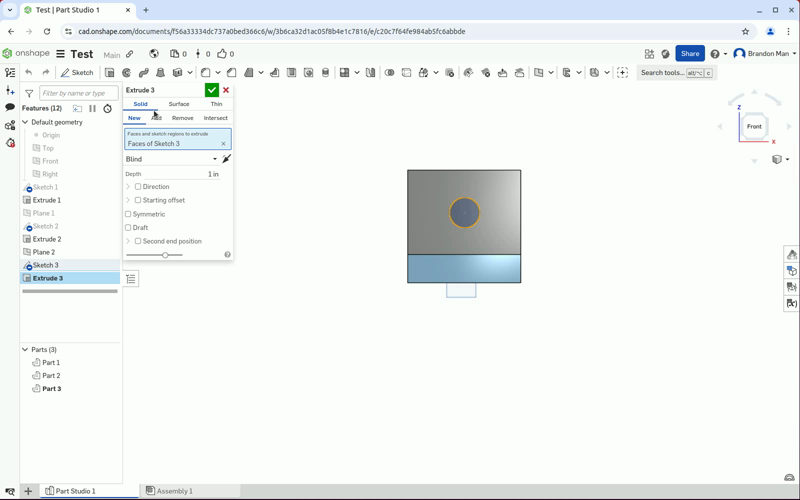
mouse_move(186, 120)
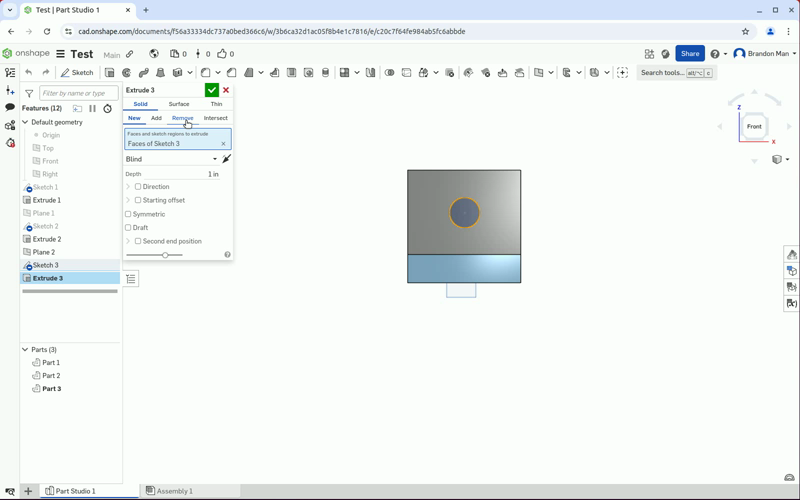
click(186, 120)
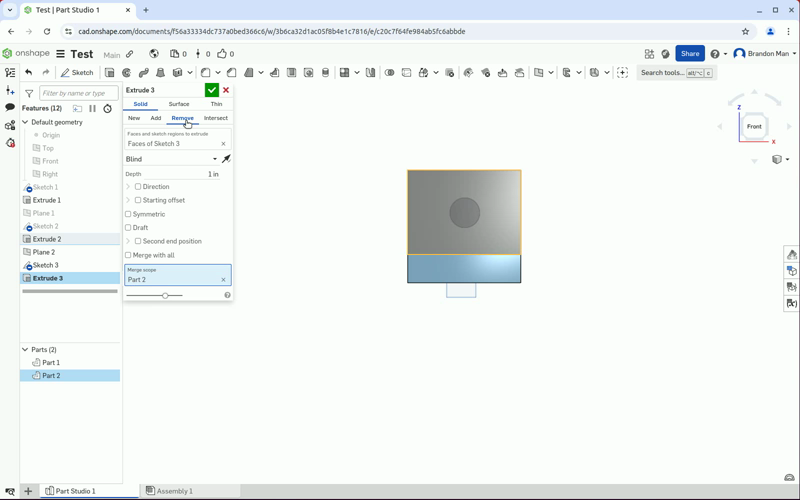
key(tab, 4)
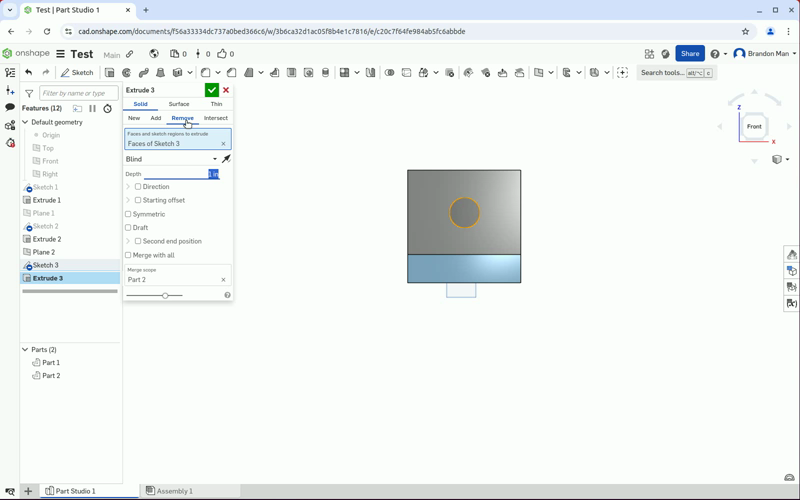
text(11.554)
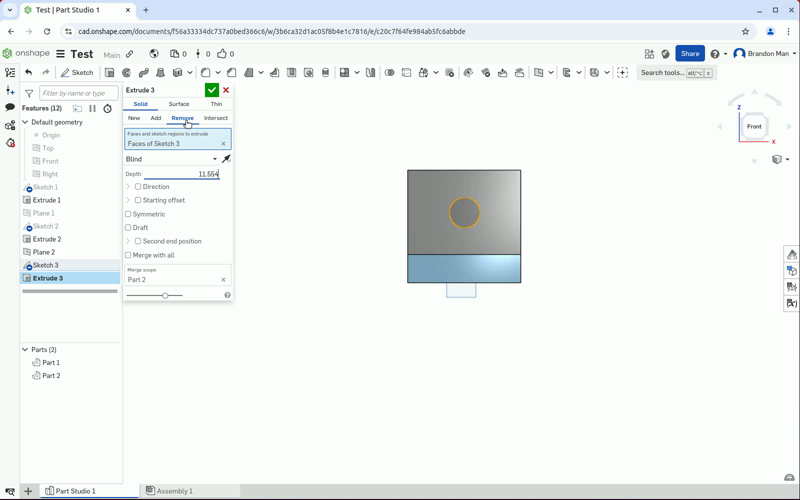
key(tab, 6)
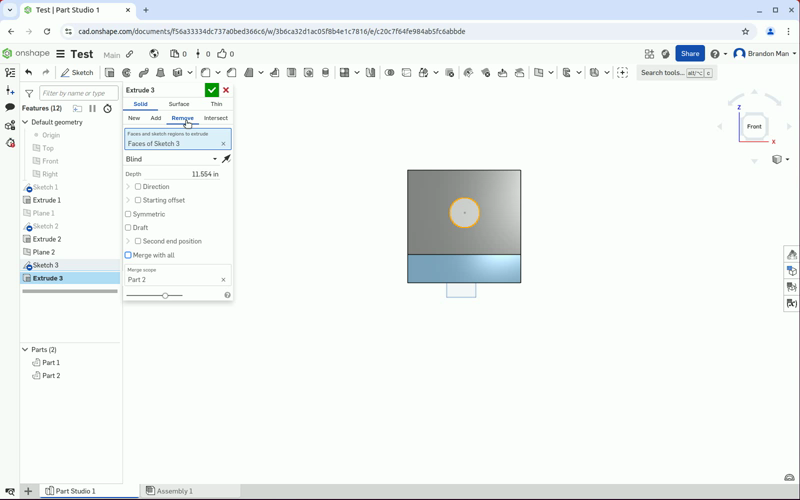
key(space)
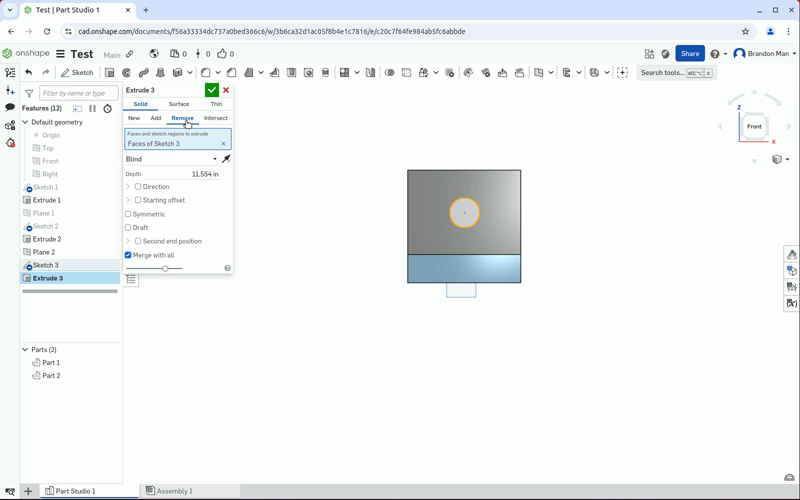
key(enter)
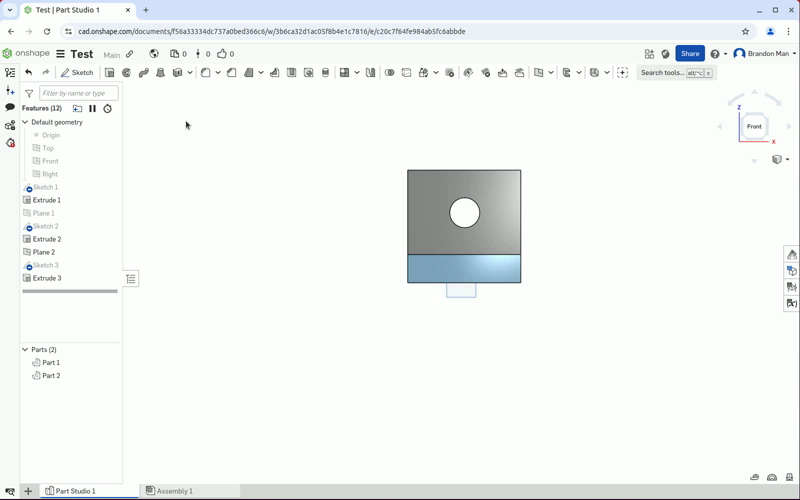
key(shift+h)
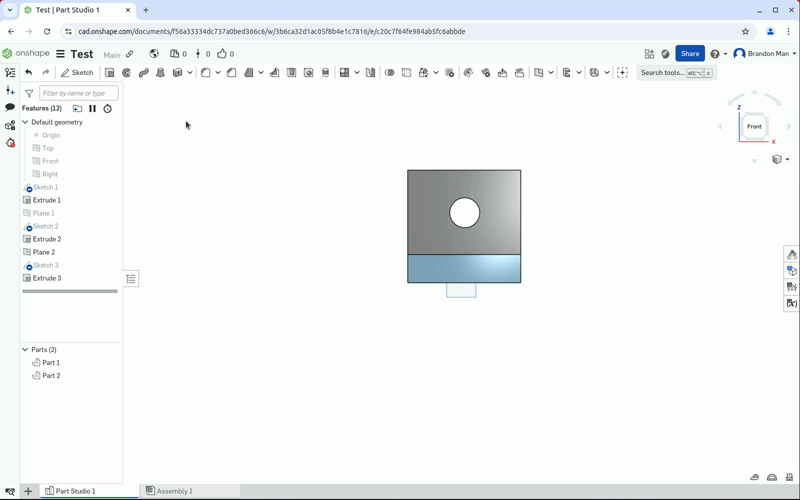
key(shift+h)
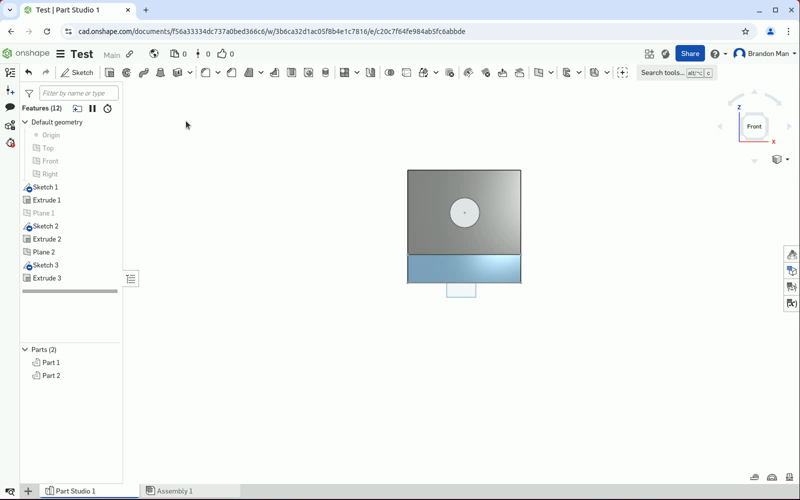
key(shift+7)
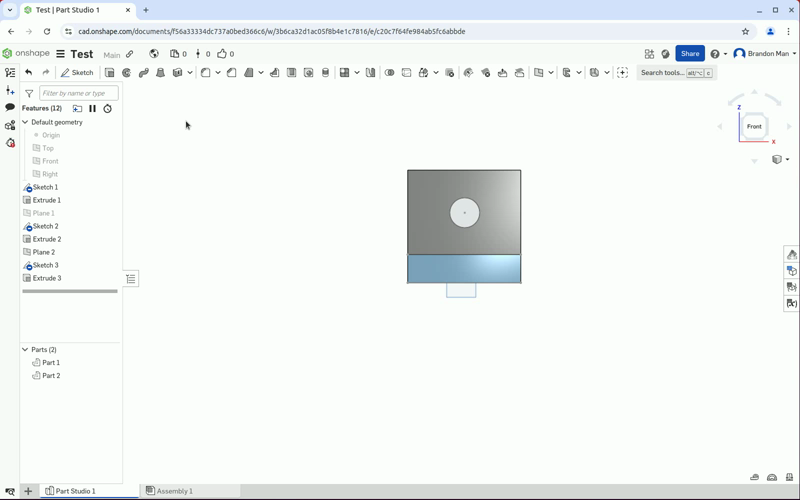
key(left, 2)
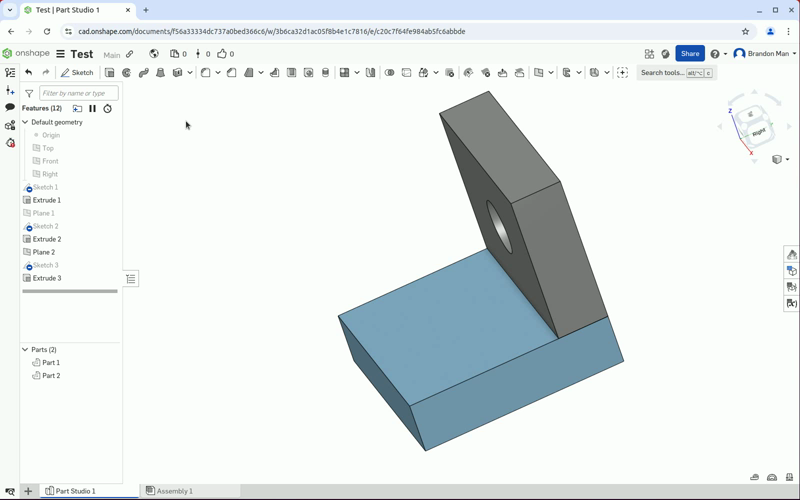
key(down, 2)
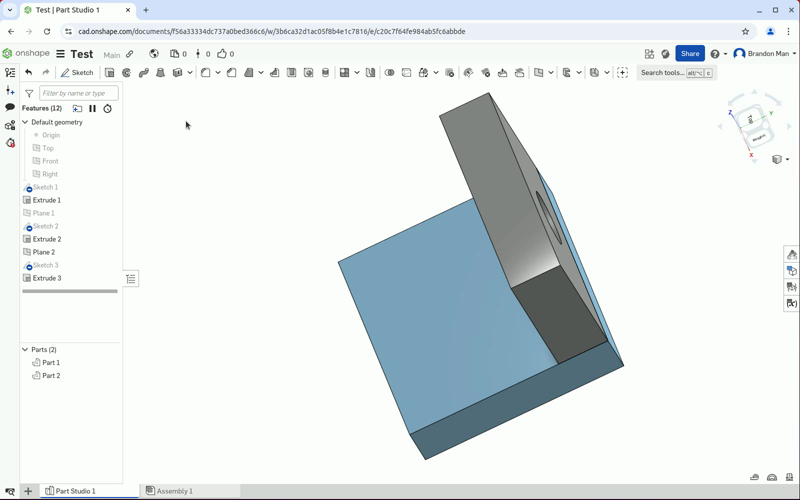
key(up, 2)
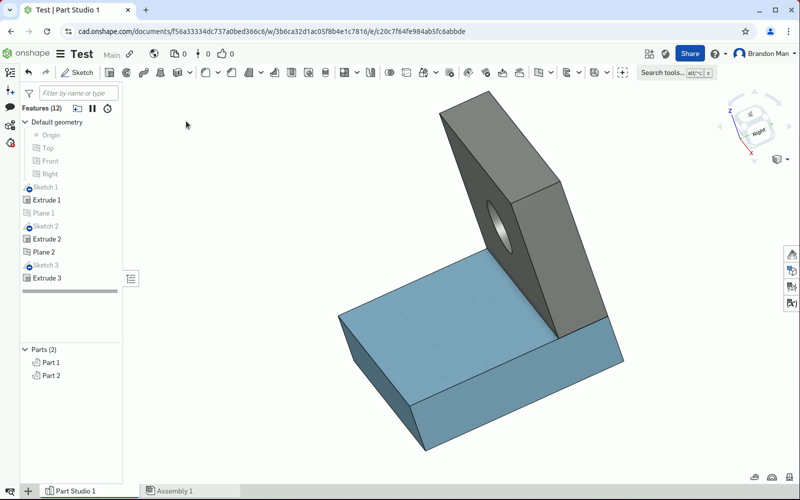
key(right, 2)
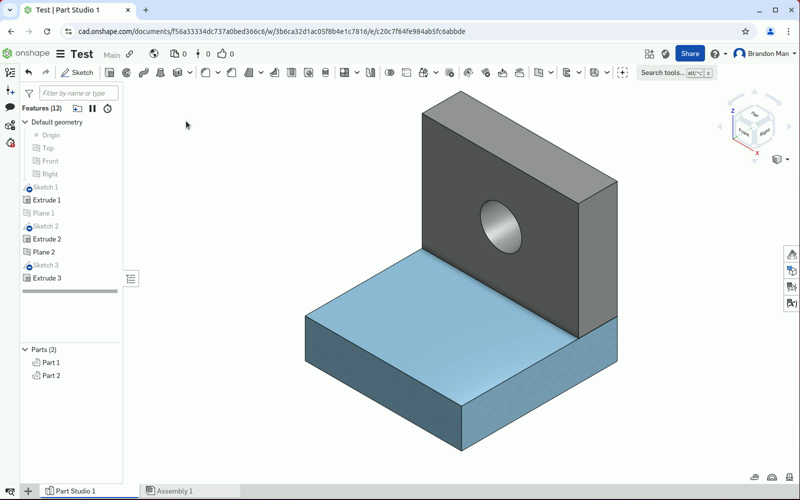
mouse_move(73, 189)
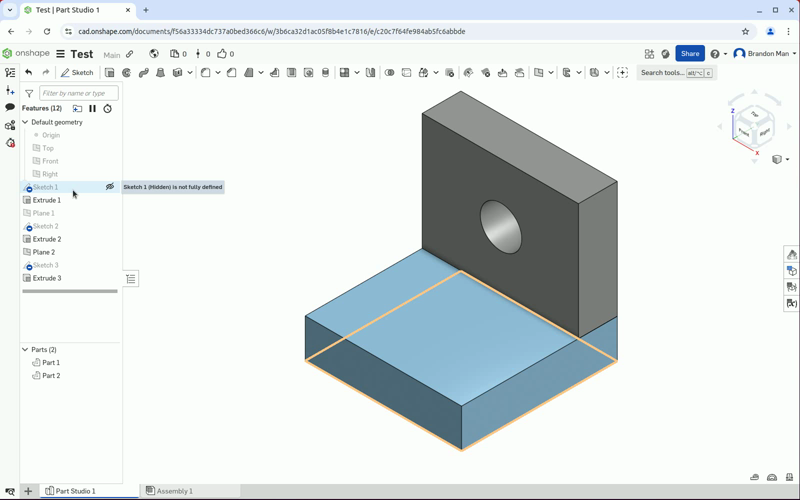
click(73, 189)